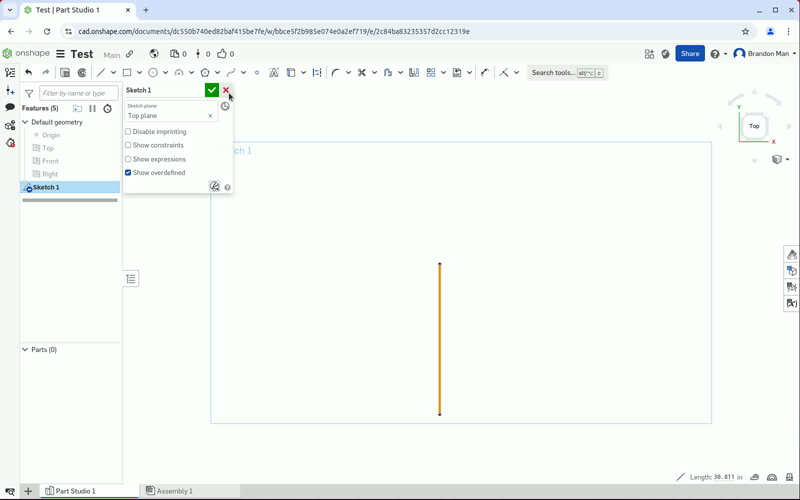
key(shift+h)
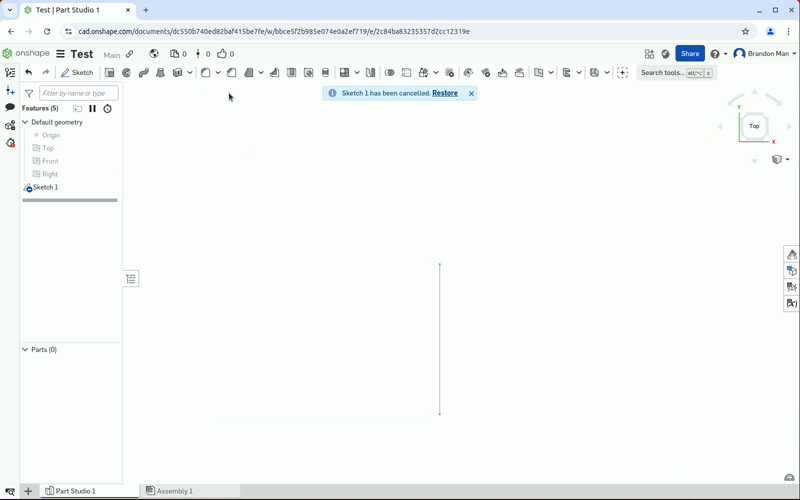
key(shift+s)
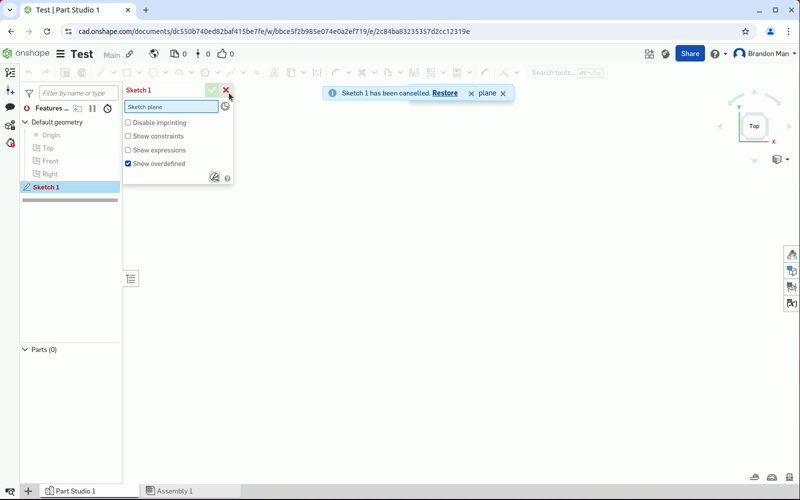
mouse_move(73, 150)
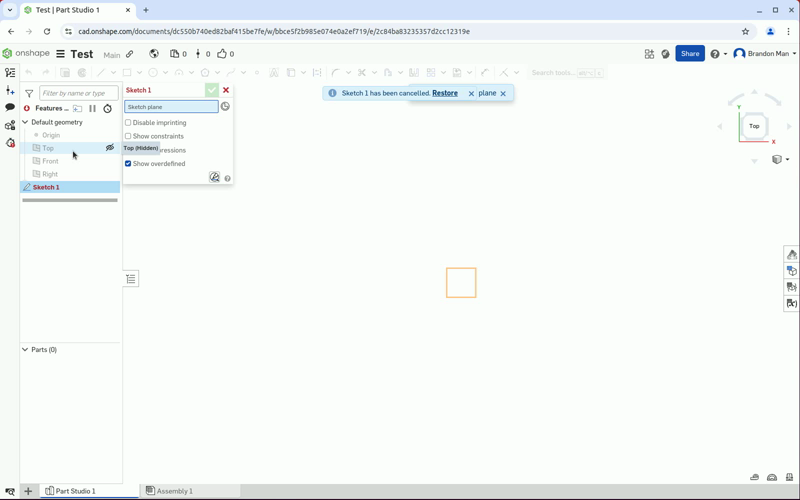
click(73, 150)
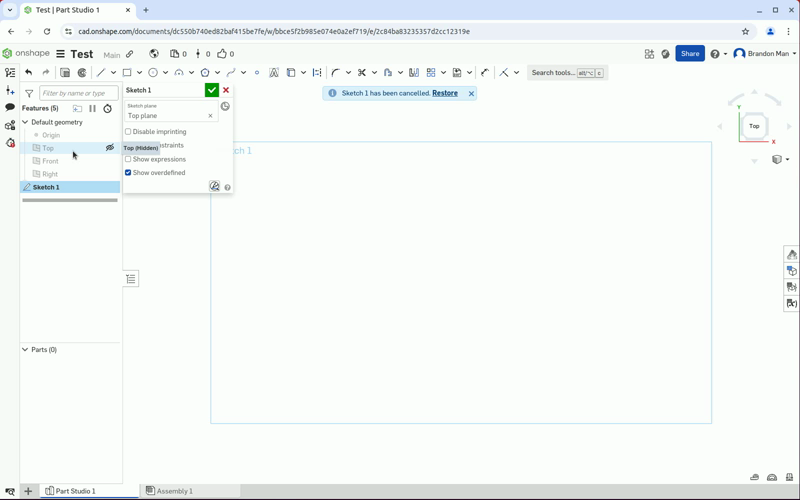
mouse_move(73, 352)
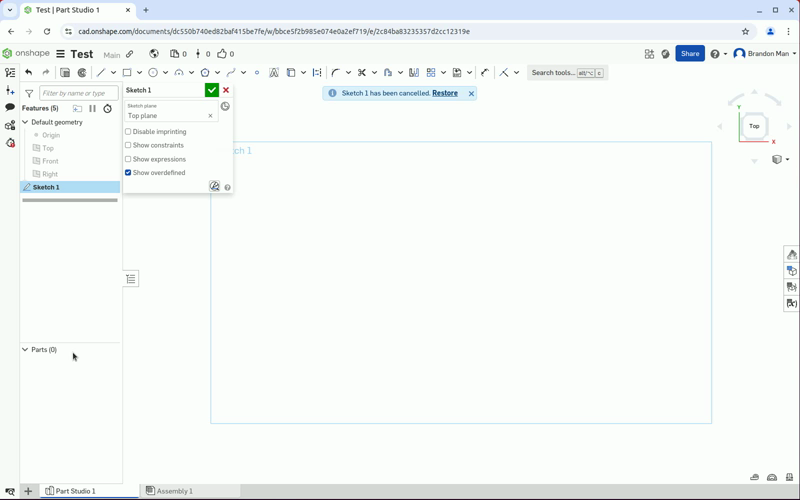
key(y)
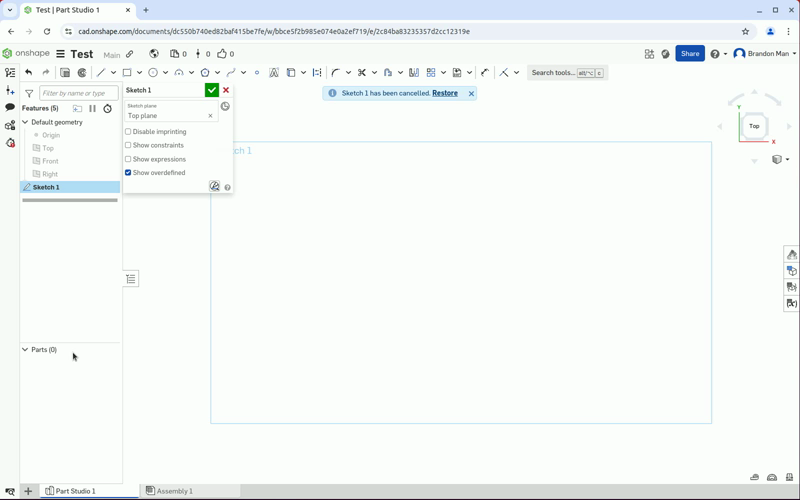
key(l)
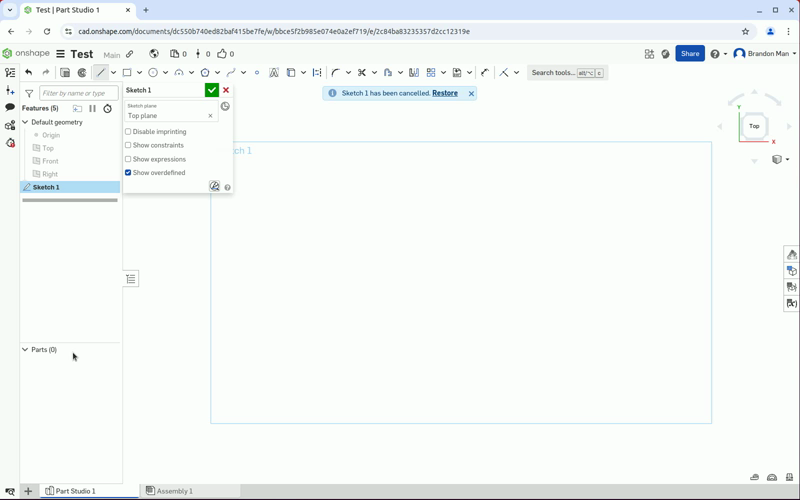
key_down(shift)
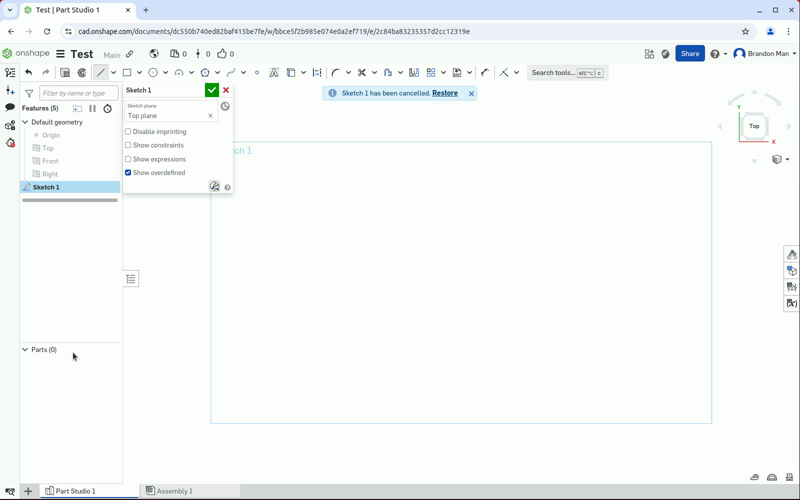
mouse_move(413, 298)
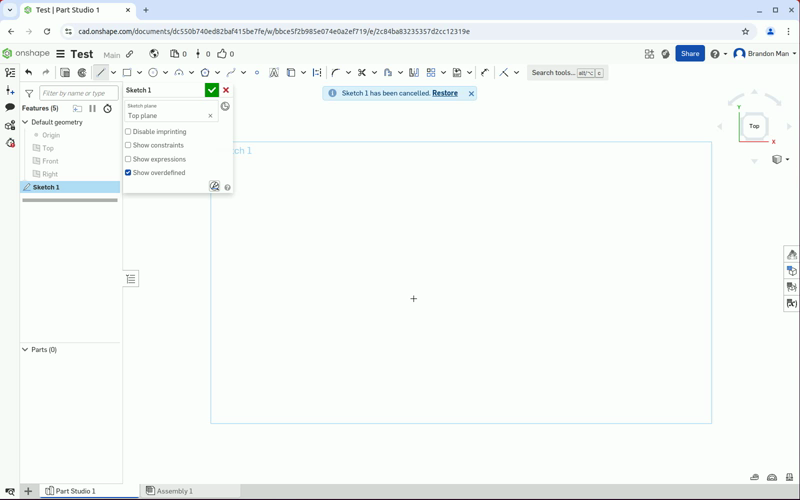
click(413, 298)
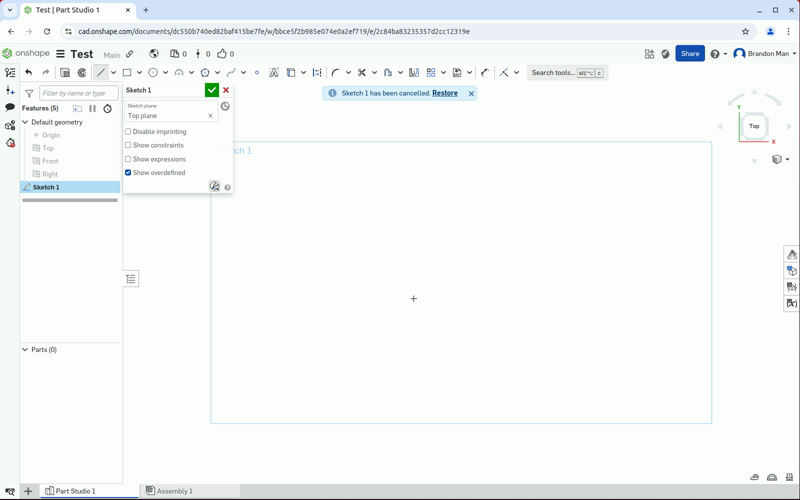
key_up(shift)
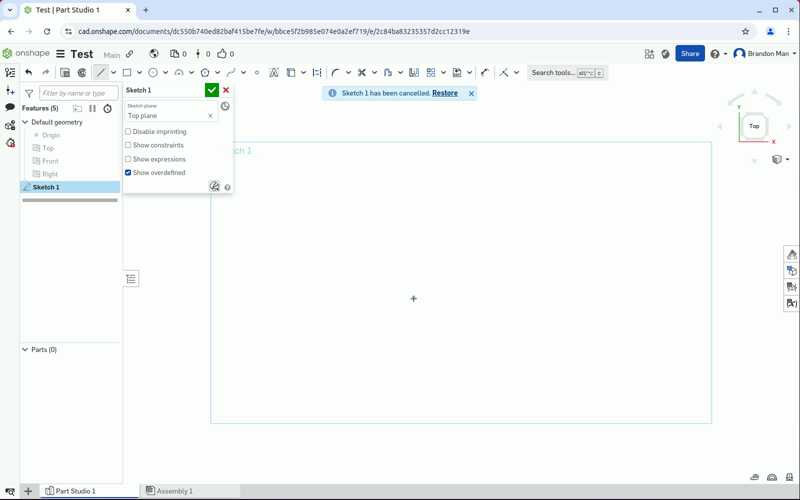
key_down(shift)
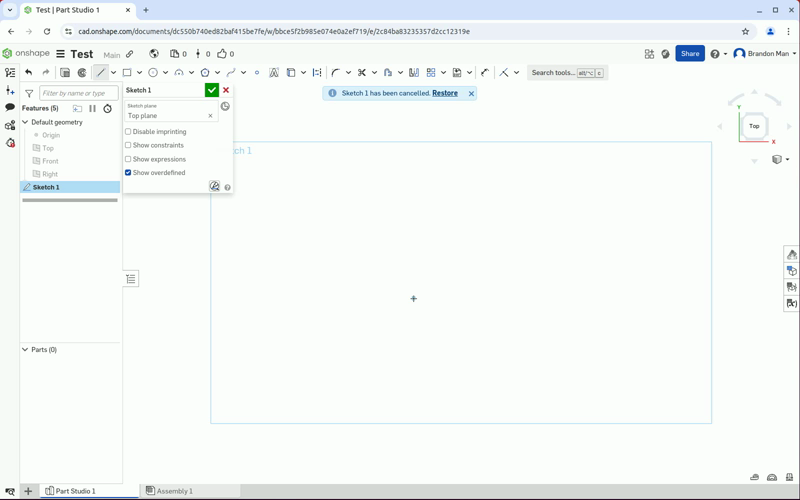
mouse_move(444, 298)
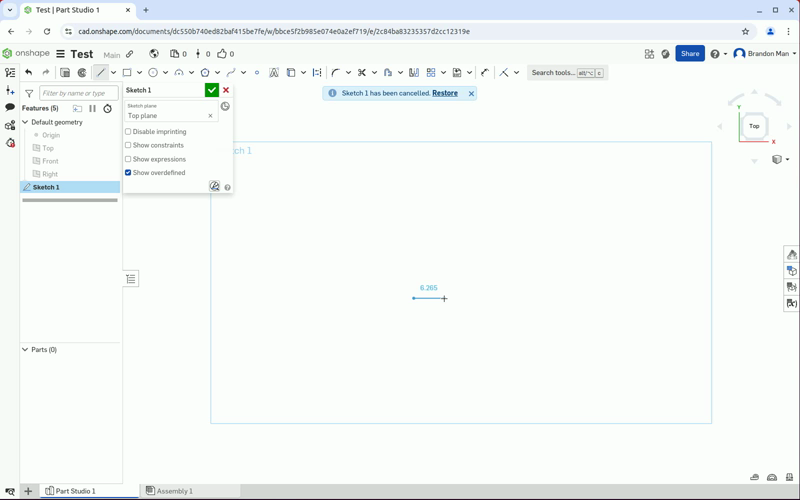
mouse_move(461, 333)
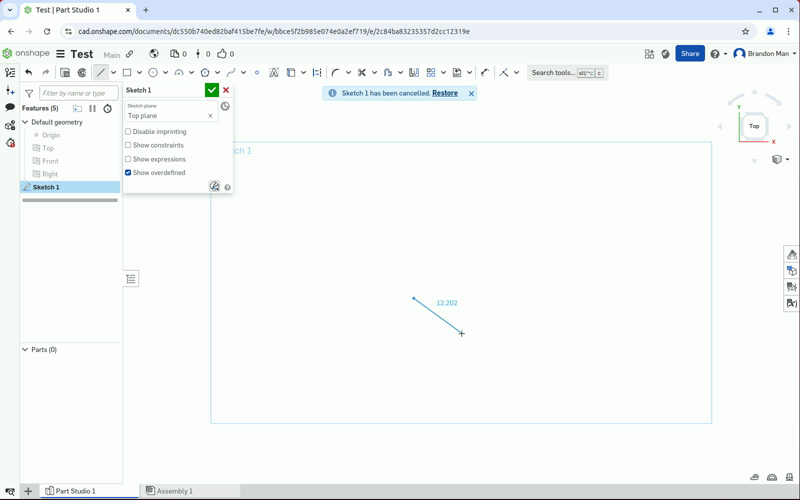
click(461, 333)
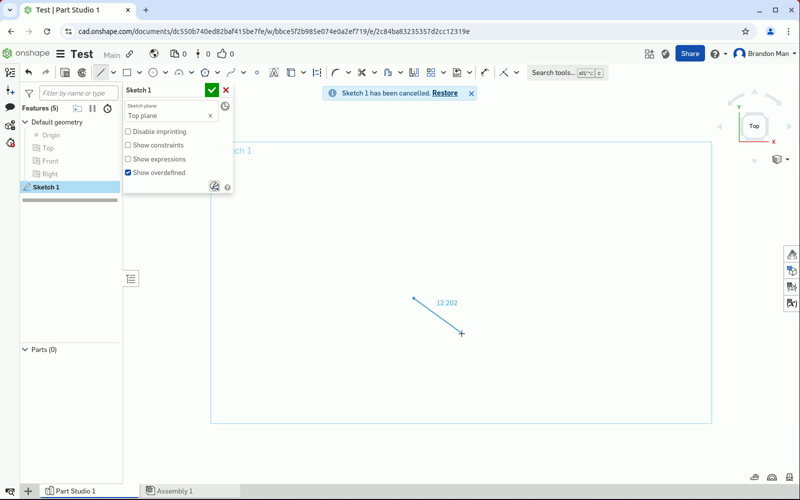
key_up(shift)
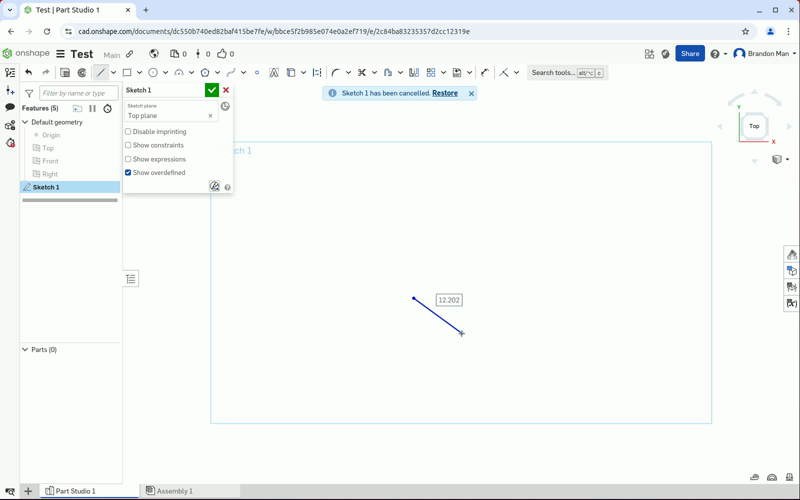
key_down(shift)
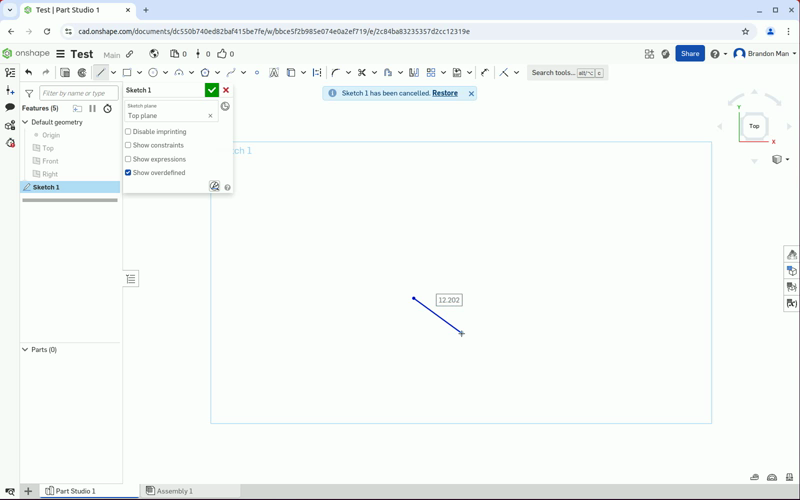
mouse_move(492, 333)
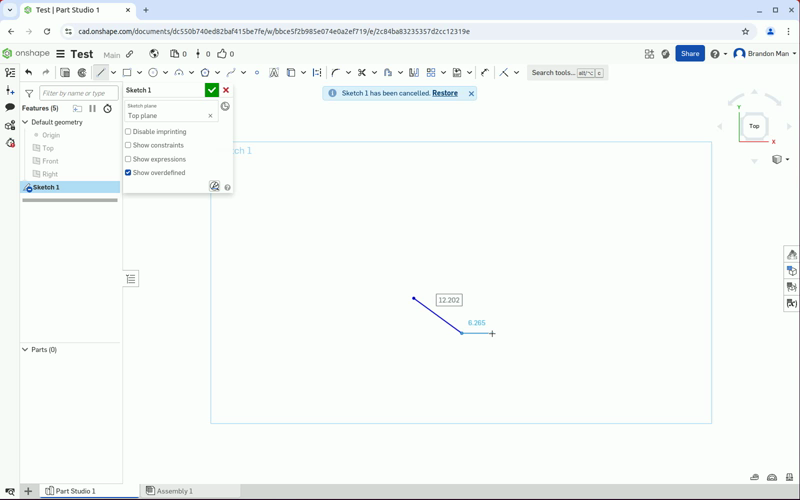
mouse_move(509, 298)
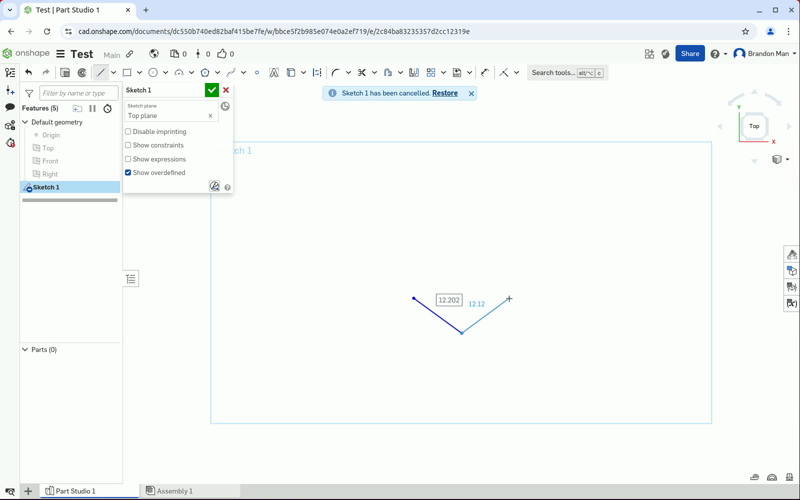
click(509, 298)
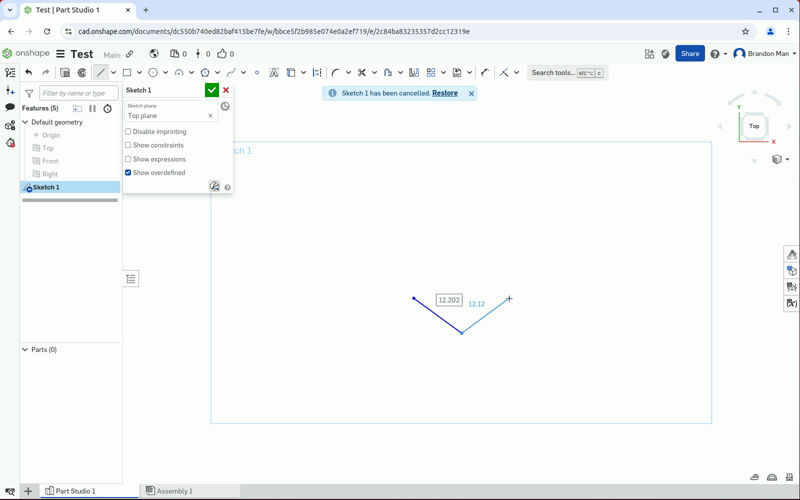
key_up(shift)
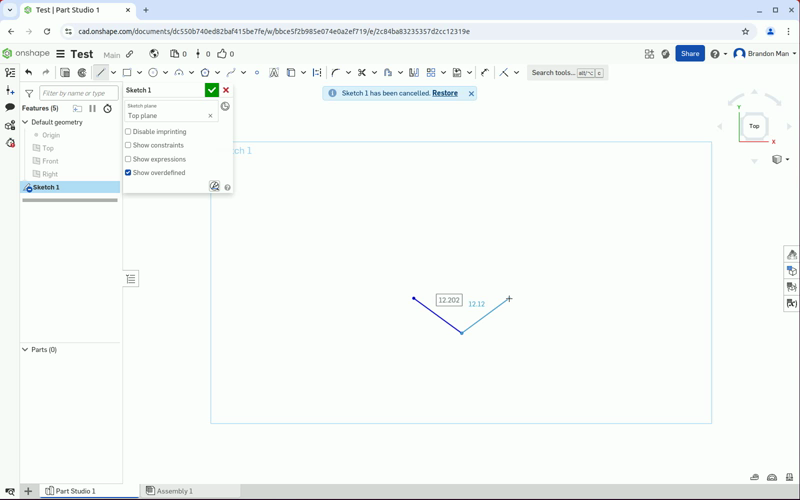
key_down(shift)
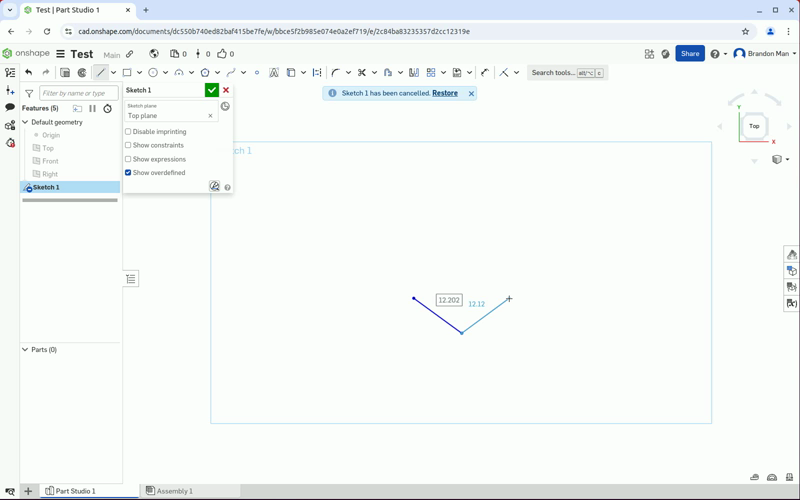
mouse_move(539, 298)
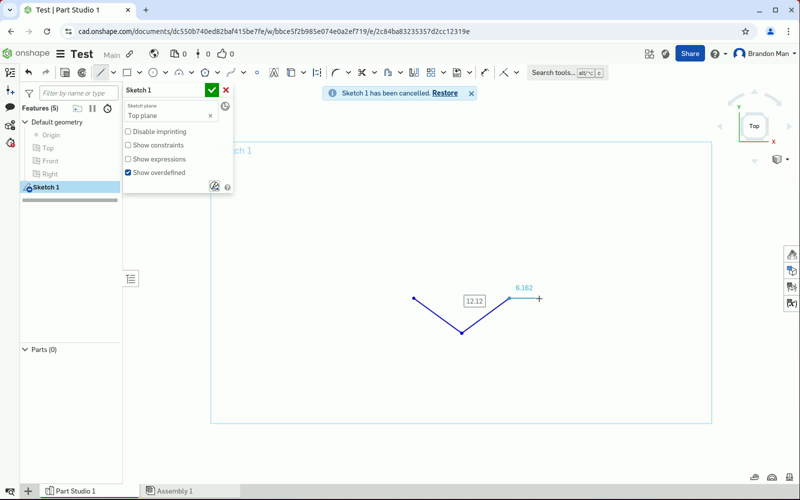
mouse_move(491, 242)
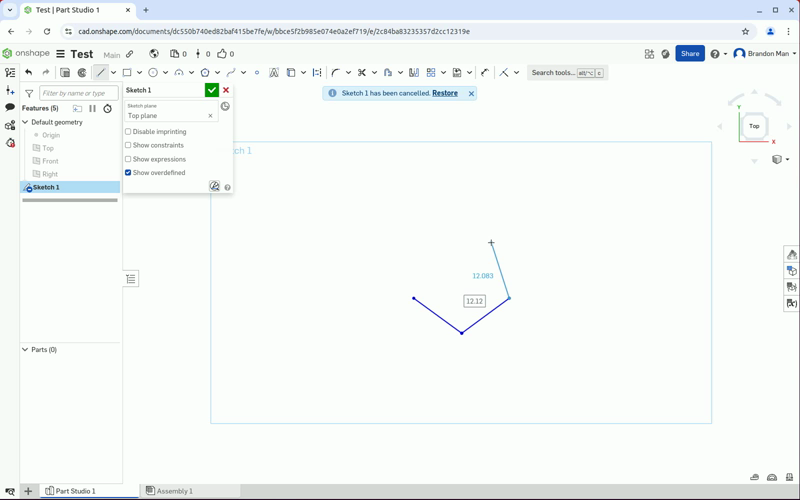
click(491, 242)
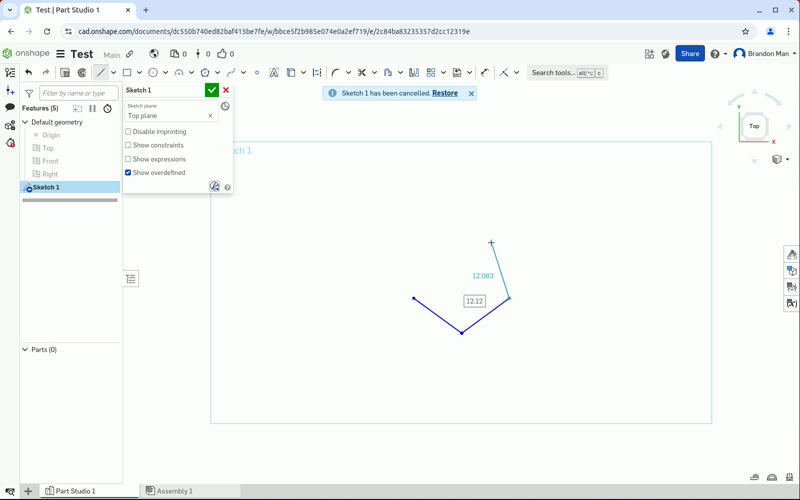
key_up(shift)
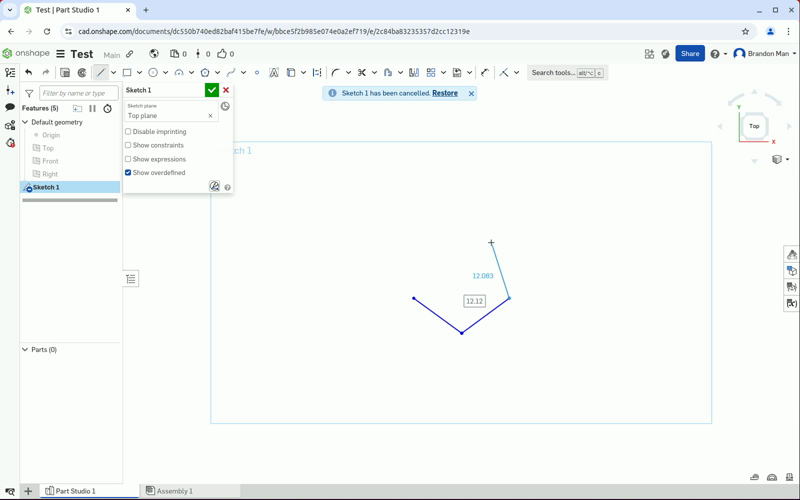
key_down(shift)
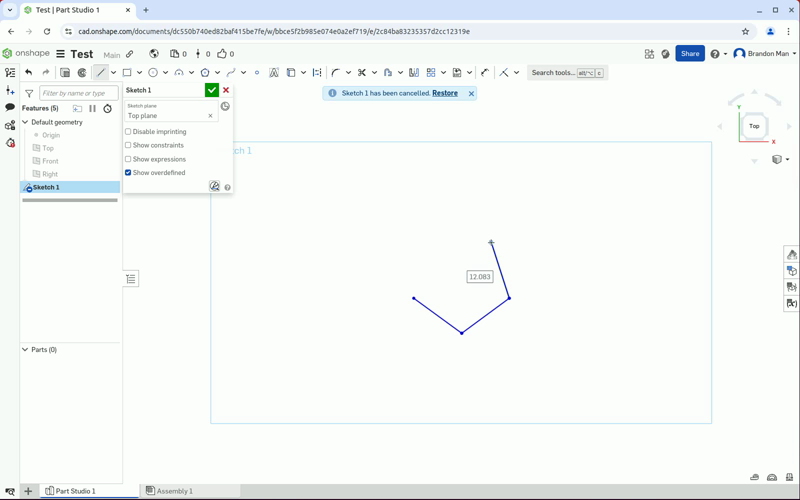
mouse_move(521, 242)
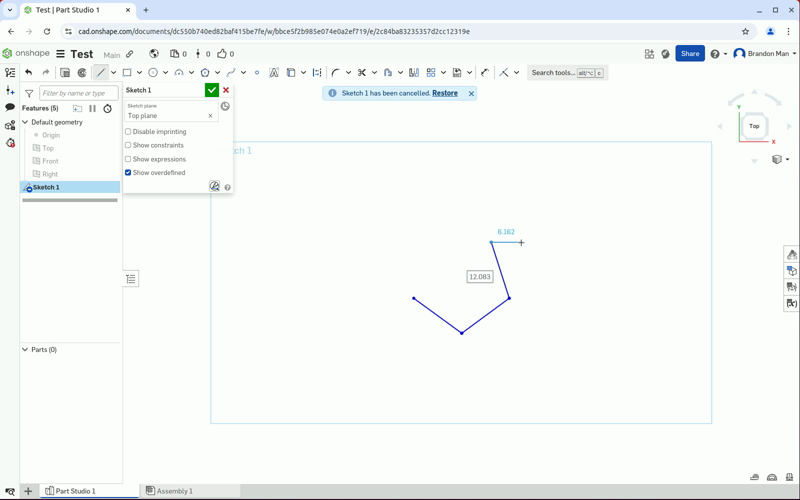
mouse_move(431, 242)
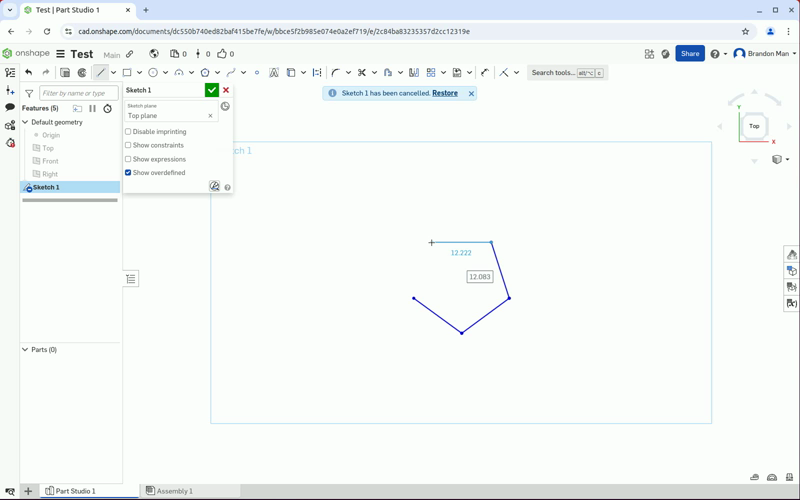
click(431, 242)
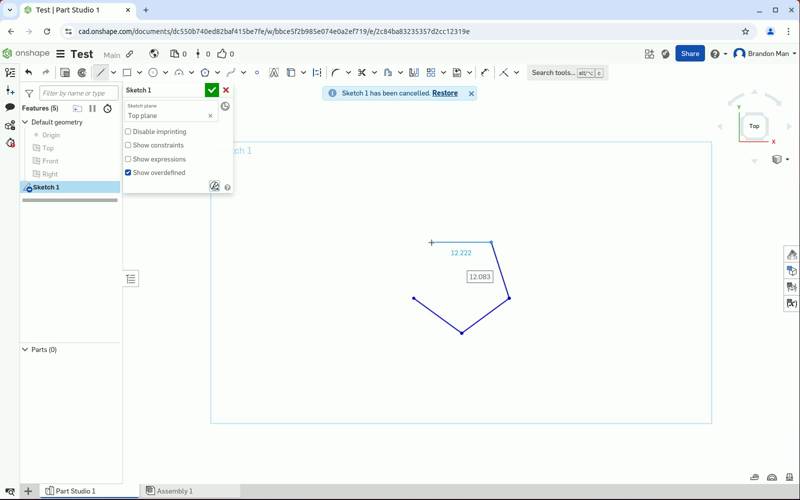
key_up(shift)
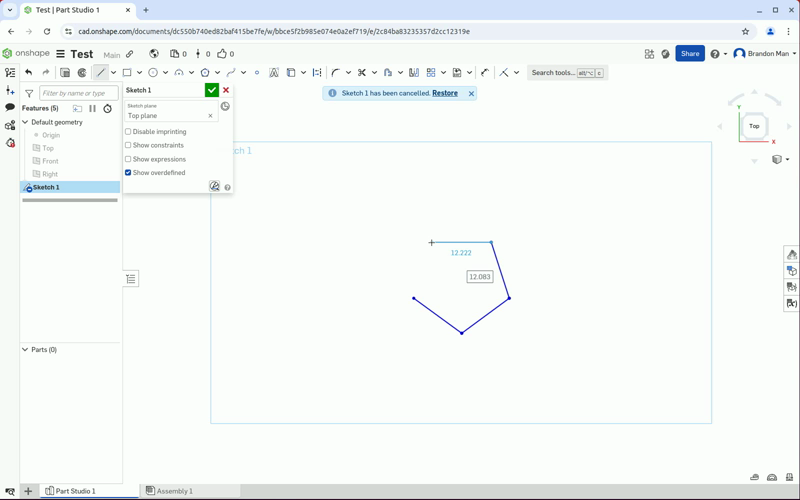
mouse_move(461, 242)
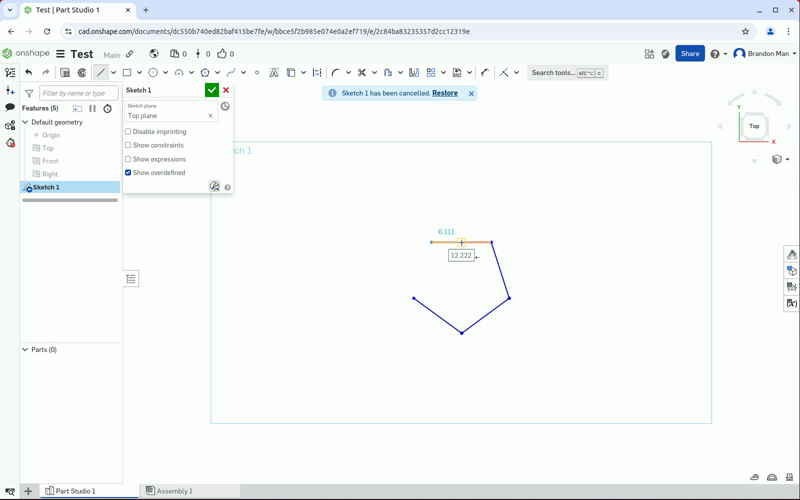
key_down(shift)
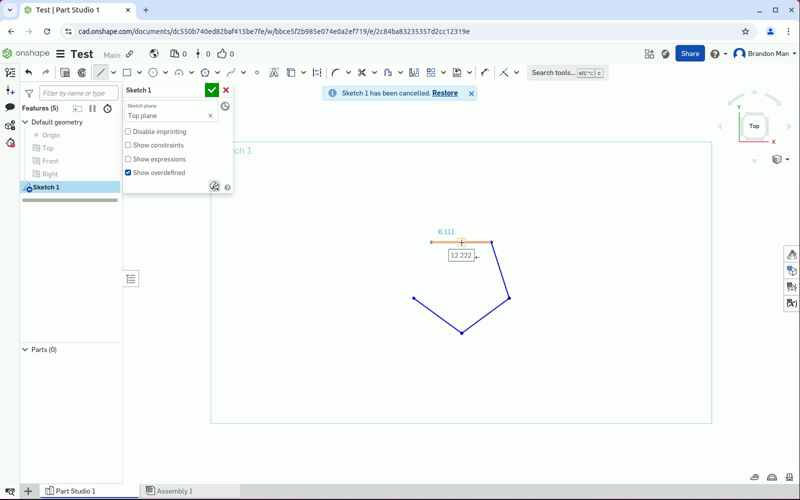
mouse_move(413, 298)
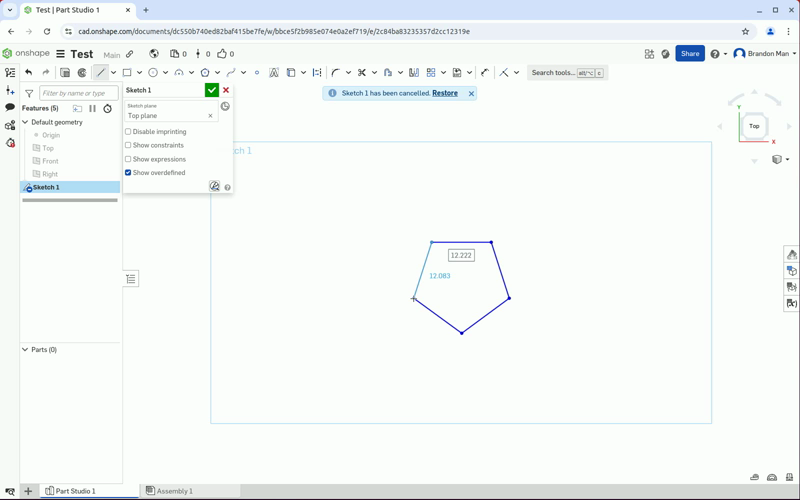
key_up(shift)
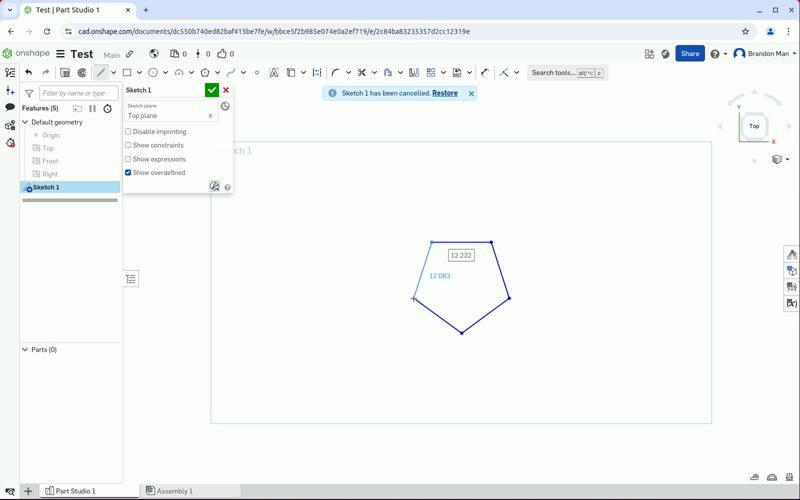
click(413, 298)
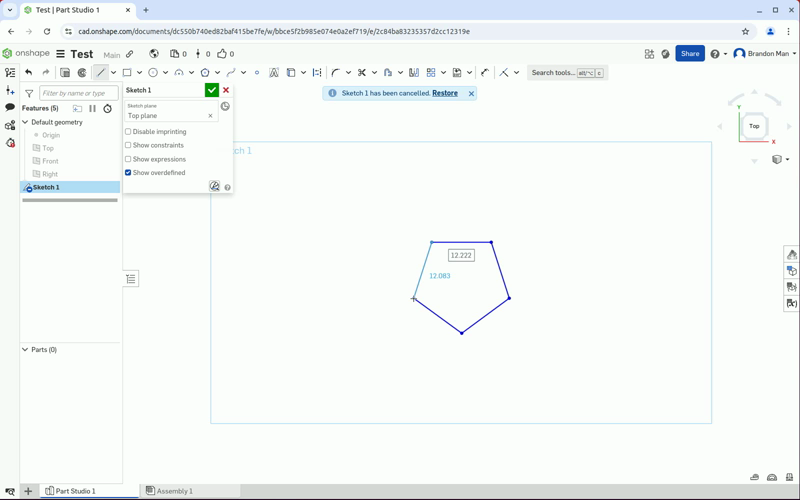
key(esc)
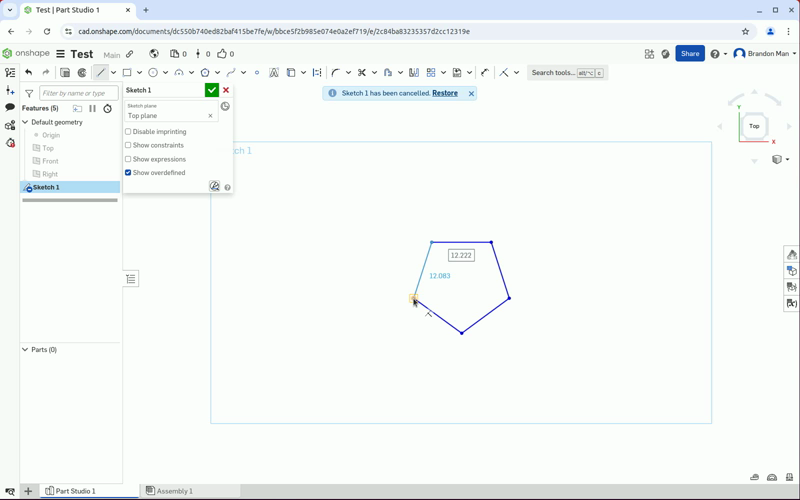
mouse_move(472, 290)
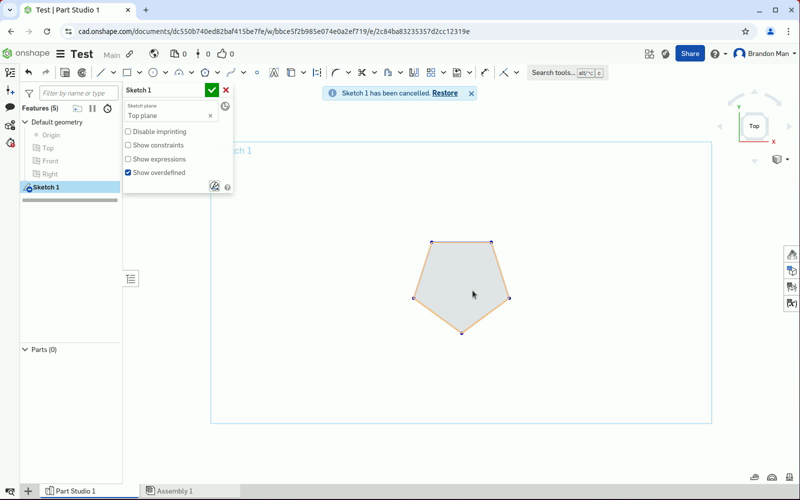
click(472, 290)
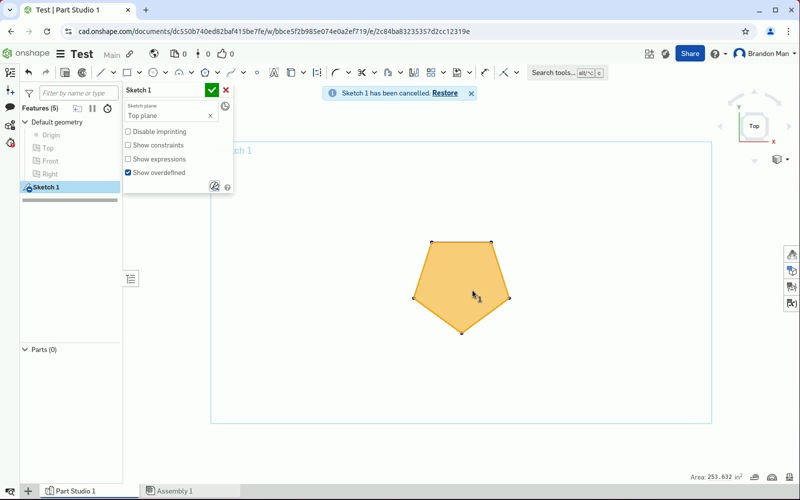
mouse_move(73, 352)
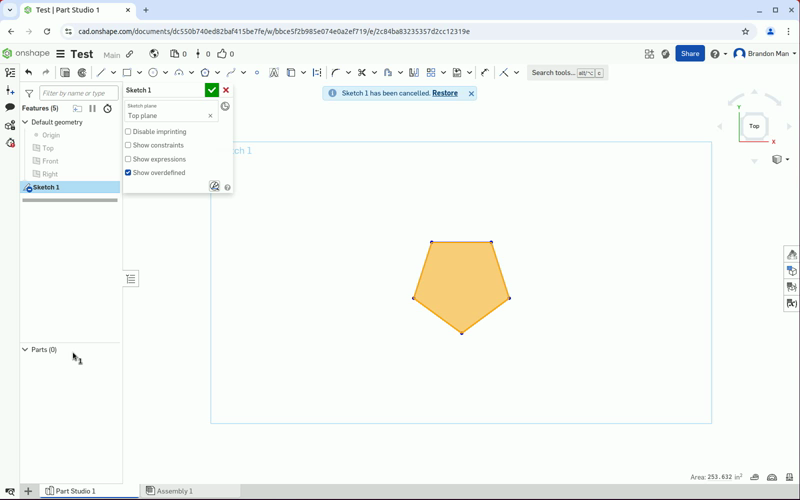
key(shift+y)
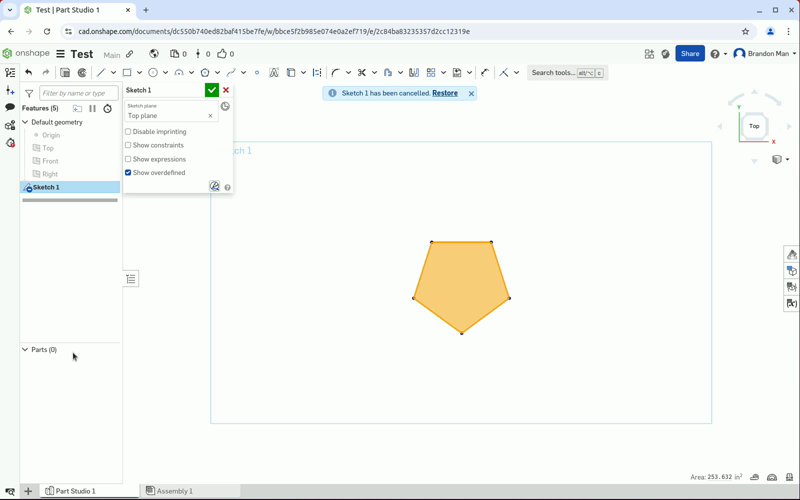
key(shift+e)
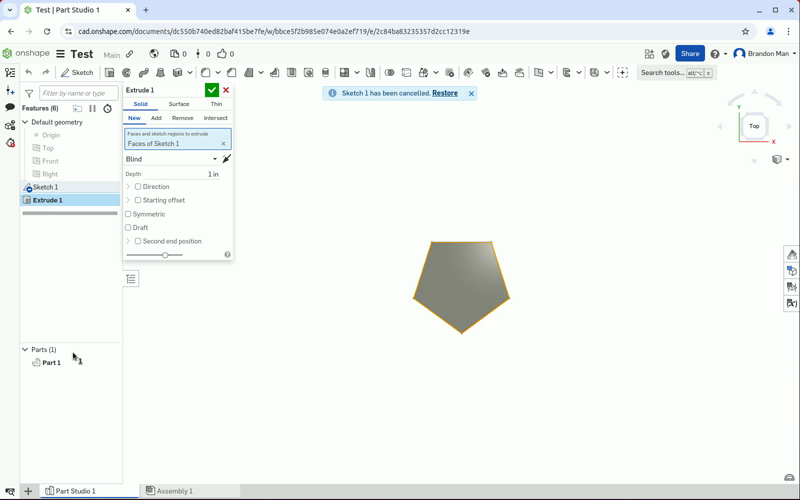
mouse_move(143, 106)
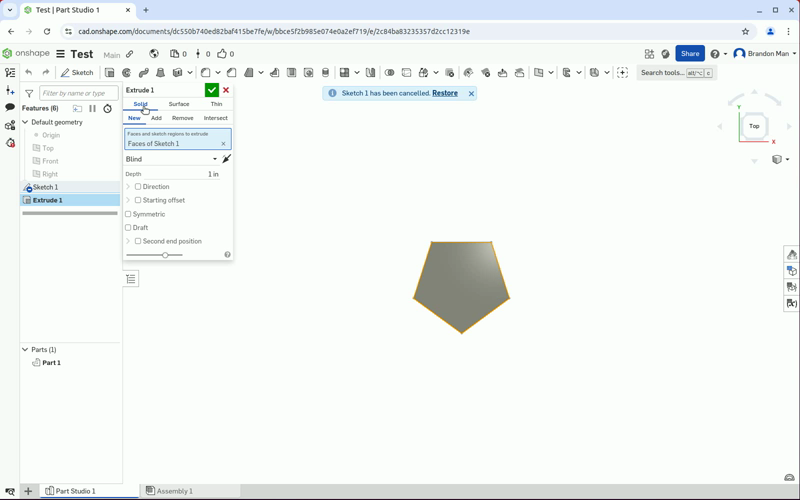
click(143, 106)
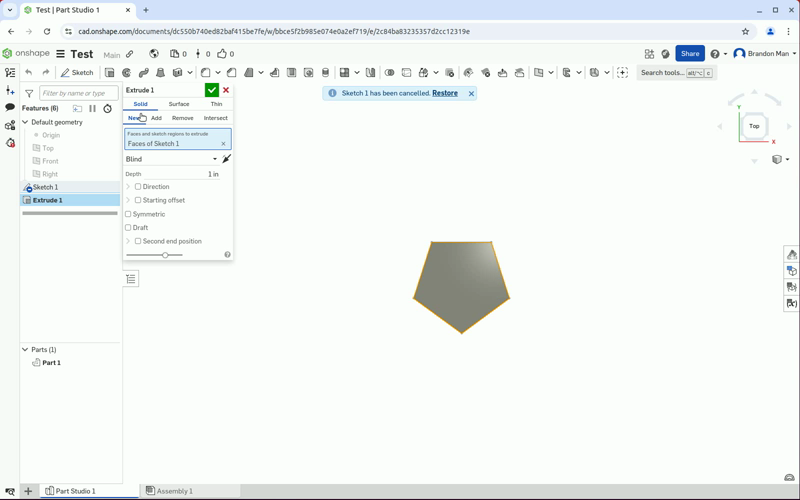
mouse_move(137, 120)
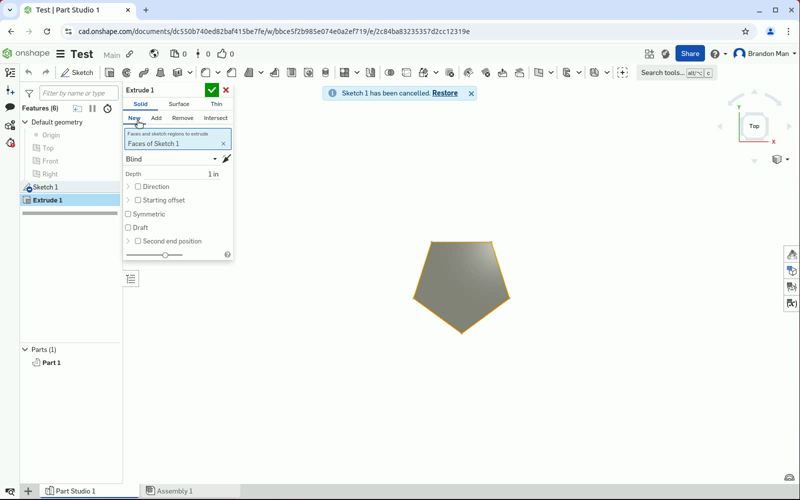
click(137, 120)
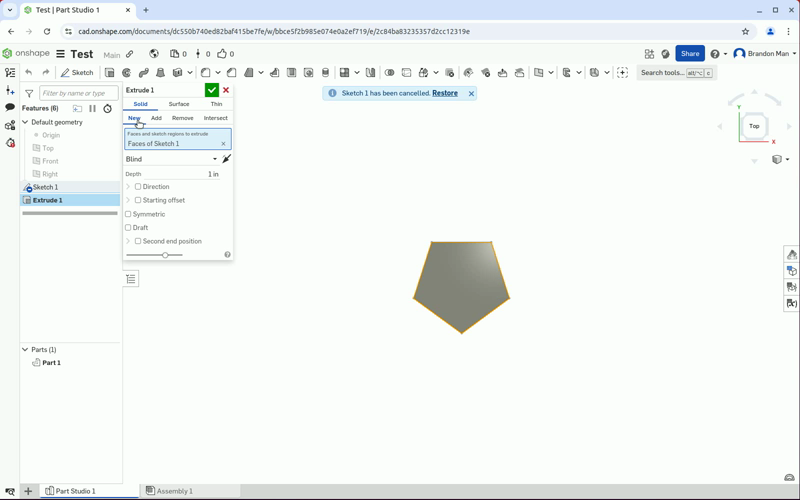
key(tab, 4)
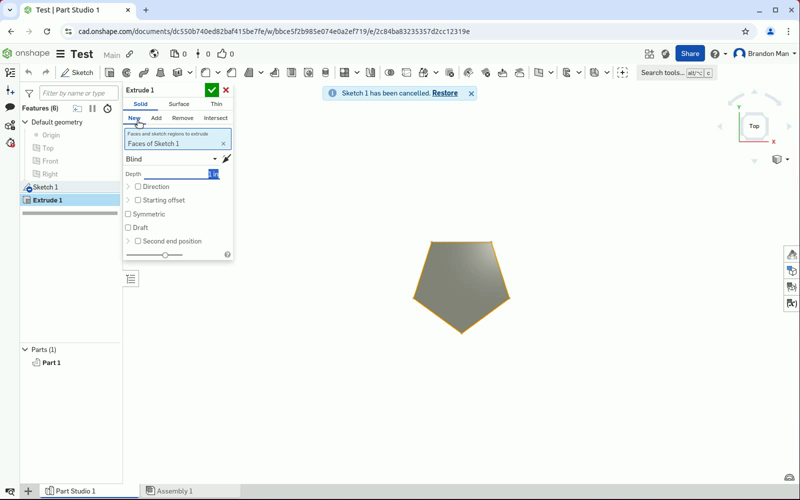
text(9.869)
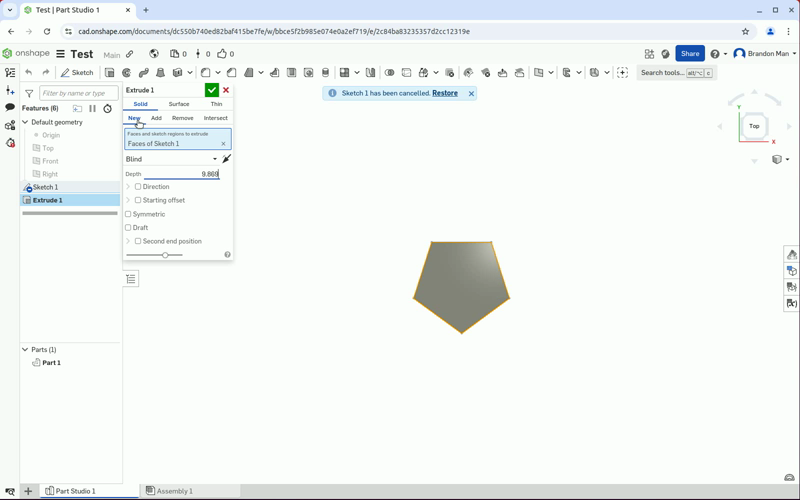
key(enter)
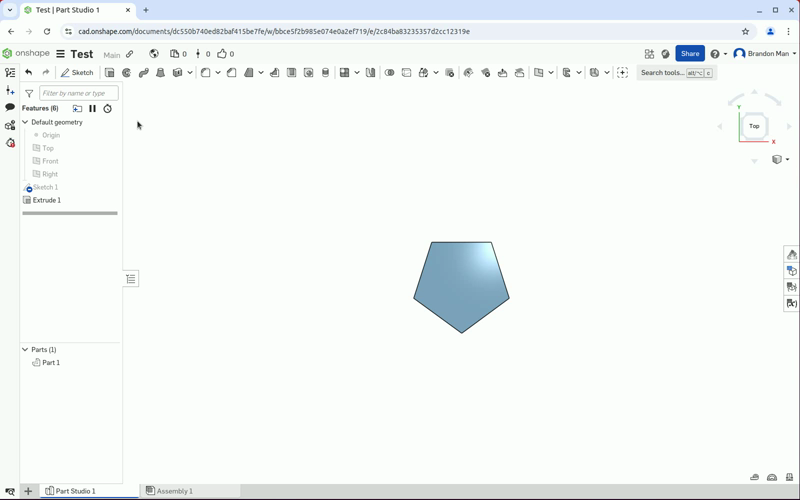
key(shift+h)
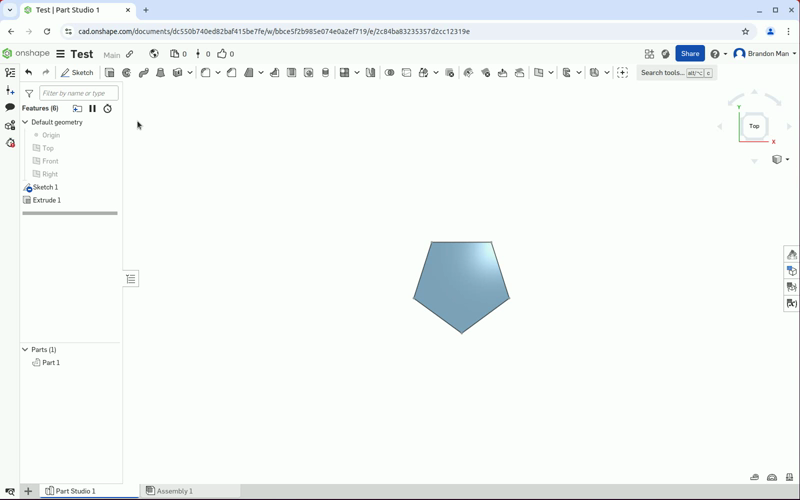
key(shift+h)
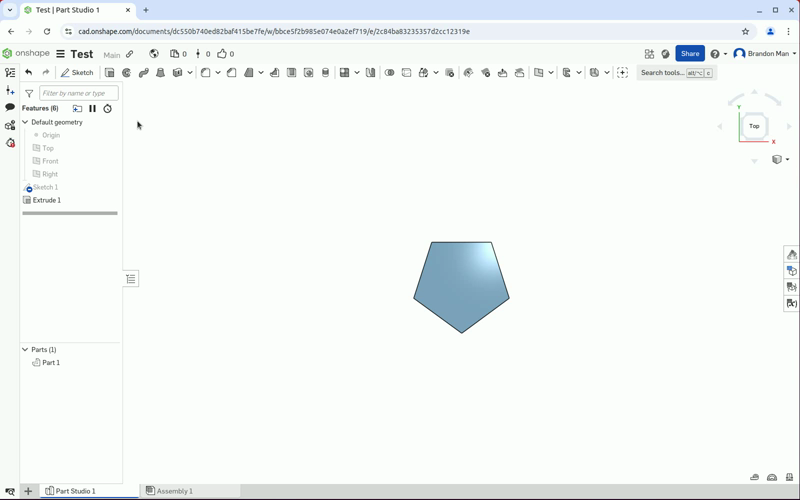
mouse_move(73, 189)
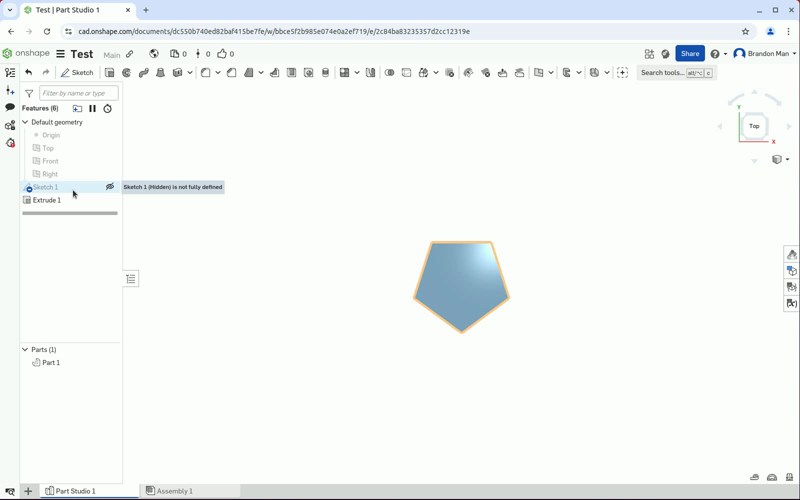
click(73, 189)
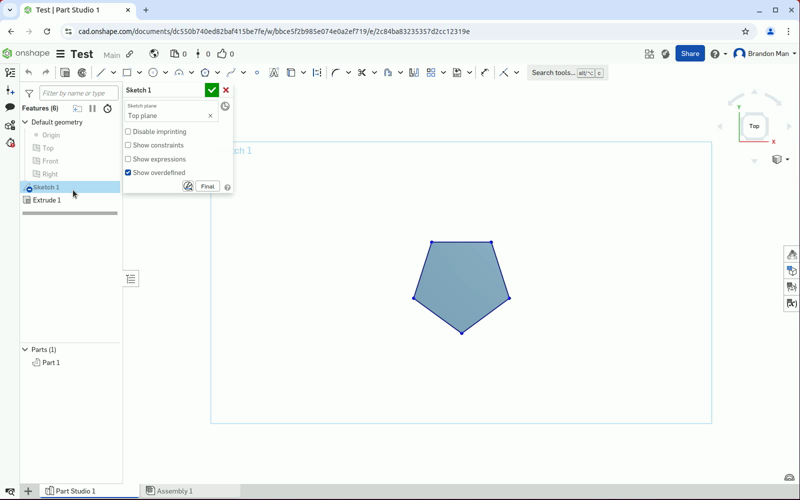
mouse_move(229, 92)
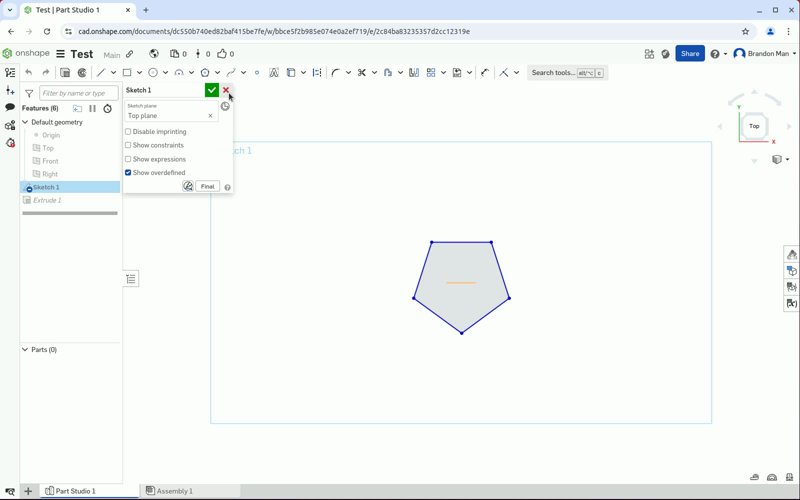
click(229, 92)
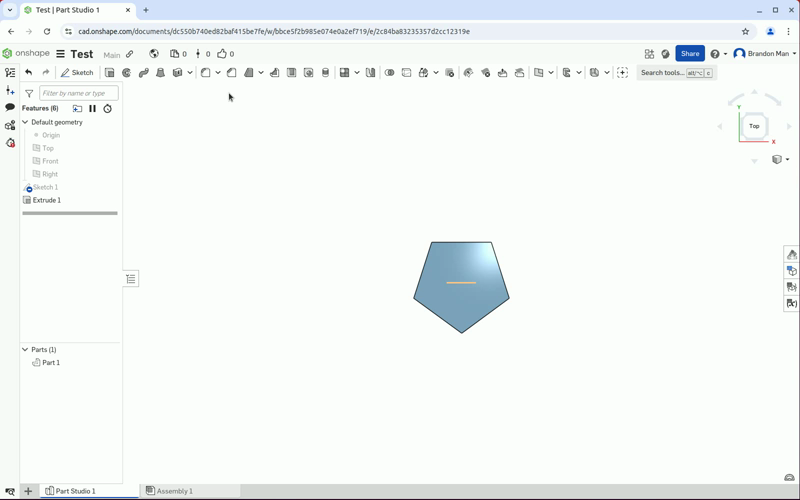
mouse_move(541, 75)
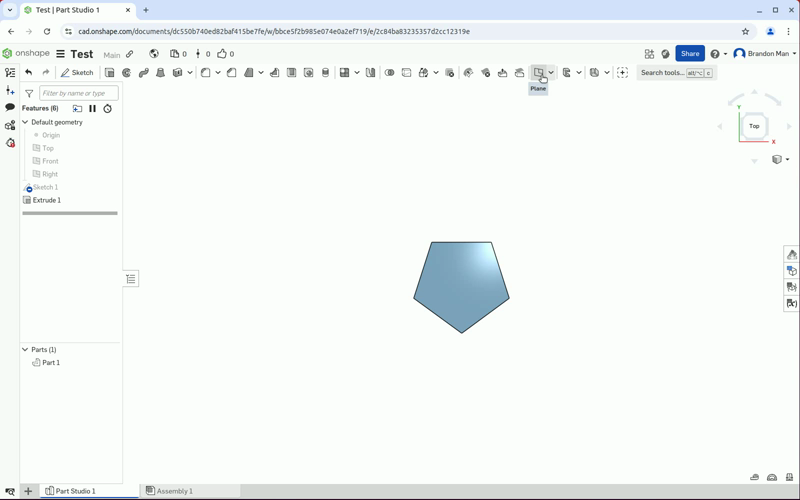
click(541, 75)
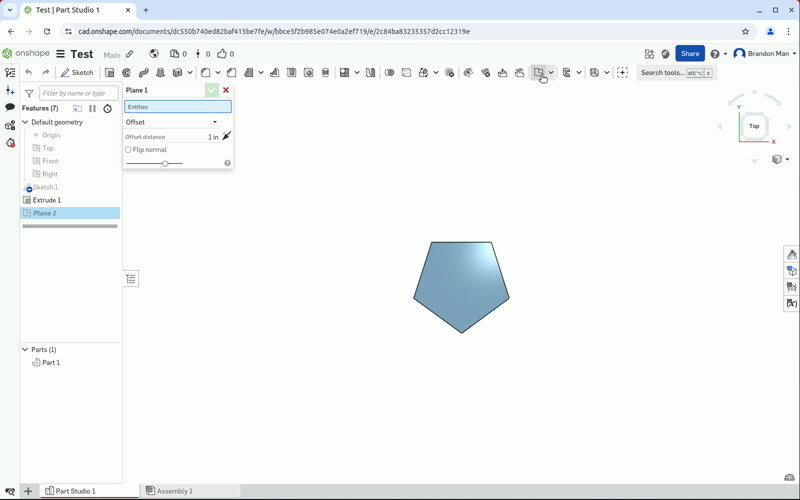
mouse_move(73, 150)
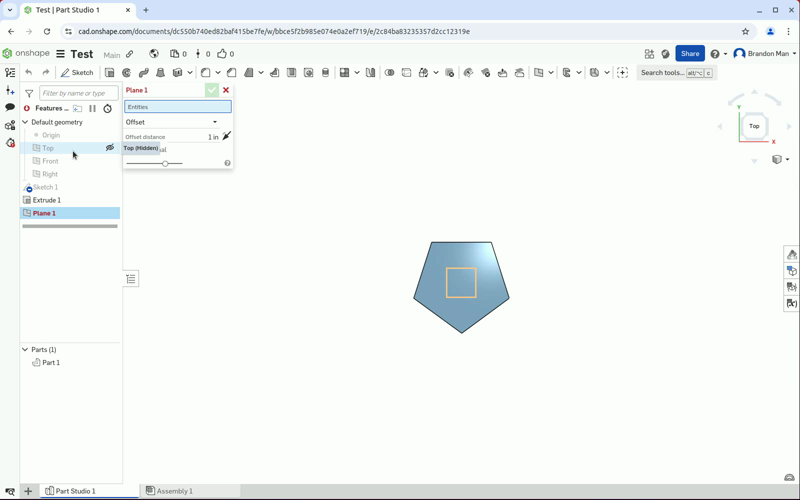
click(73, 150)
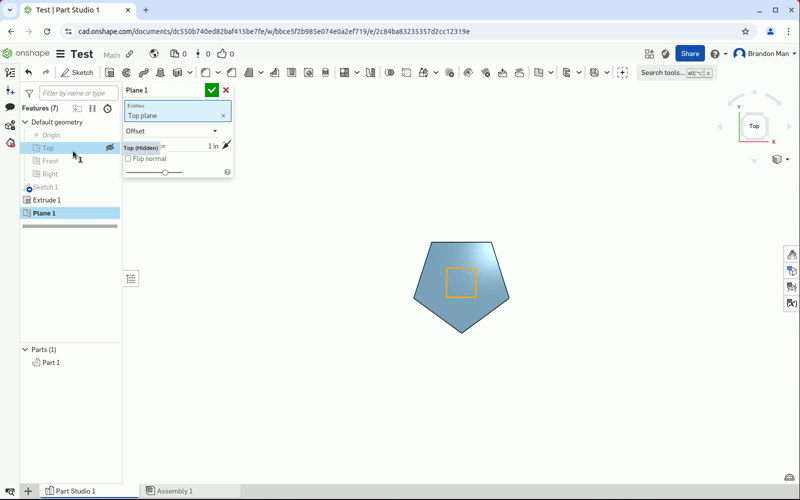
key(tab, 2)
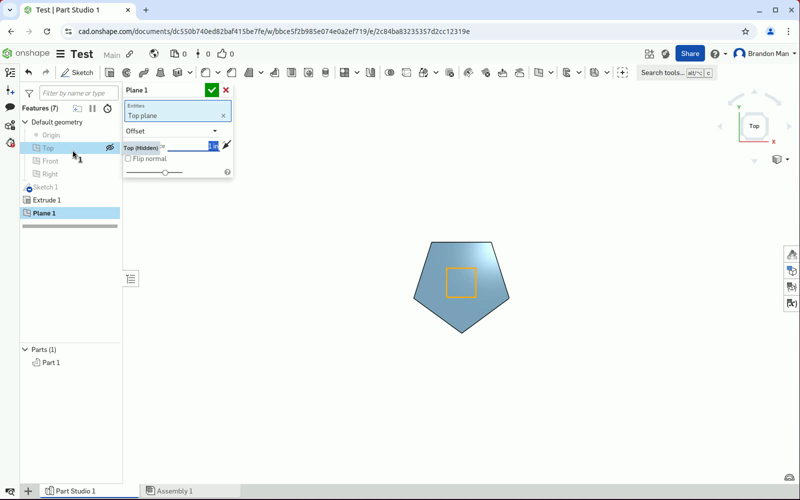
text(9.86)
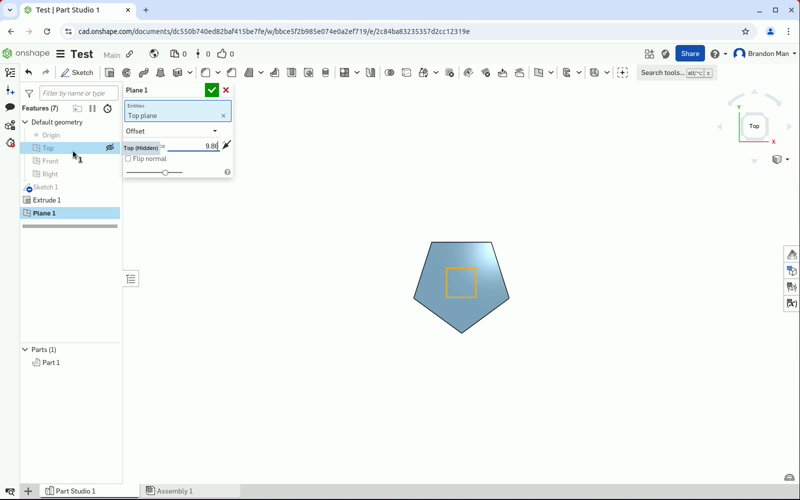
key(enter, 2)
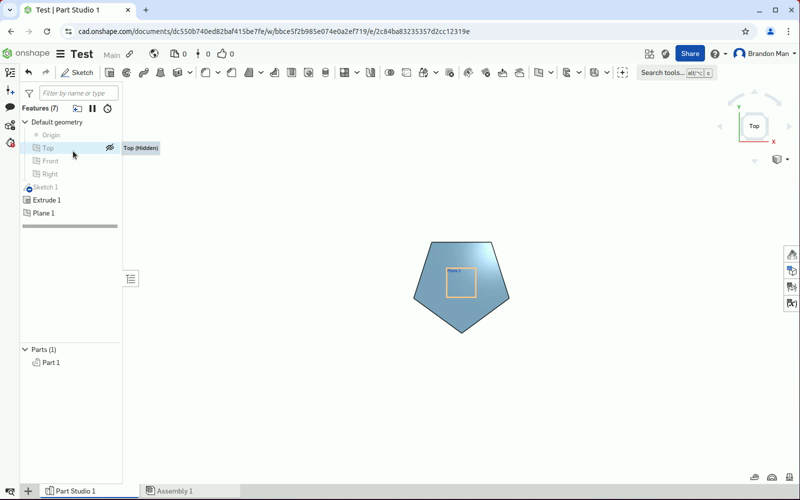
key(shift+s)
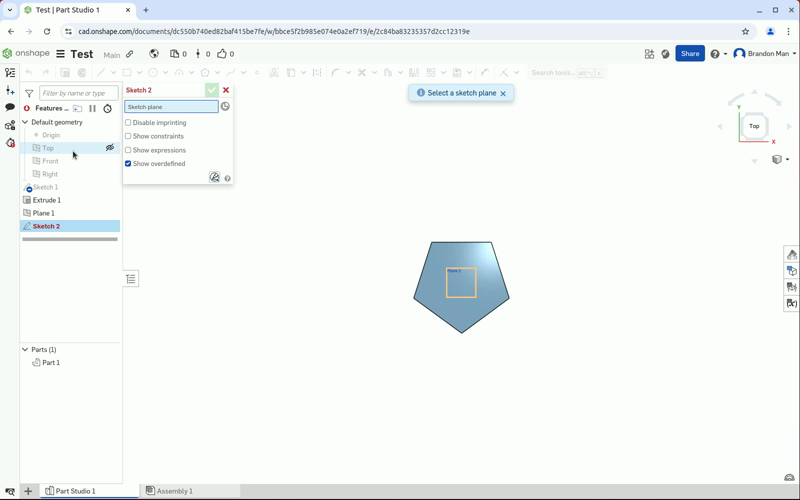
mouse_move(73, 215)
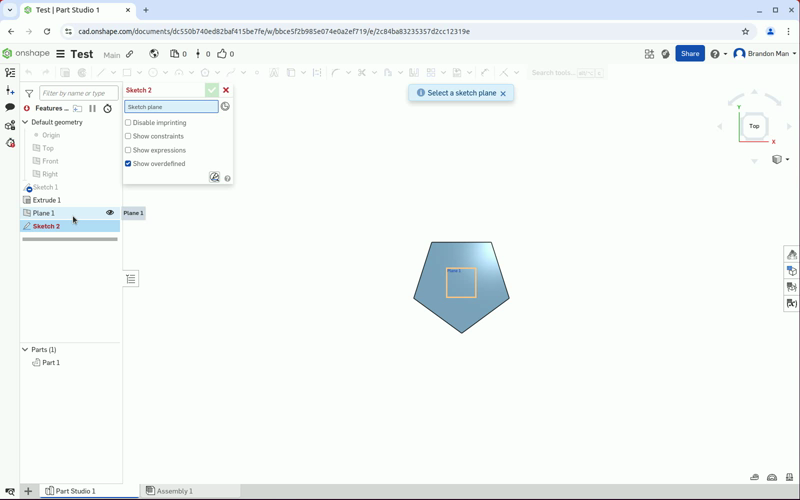
click(73, 215)
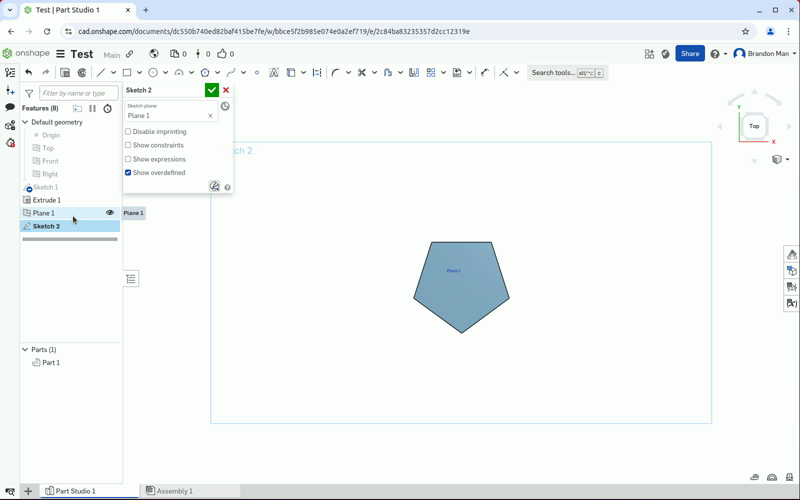
mouse_move(73, 352)
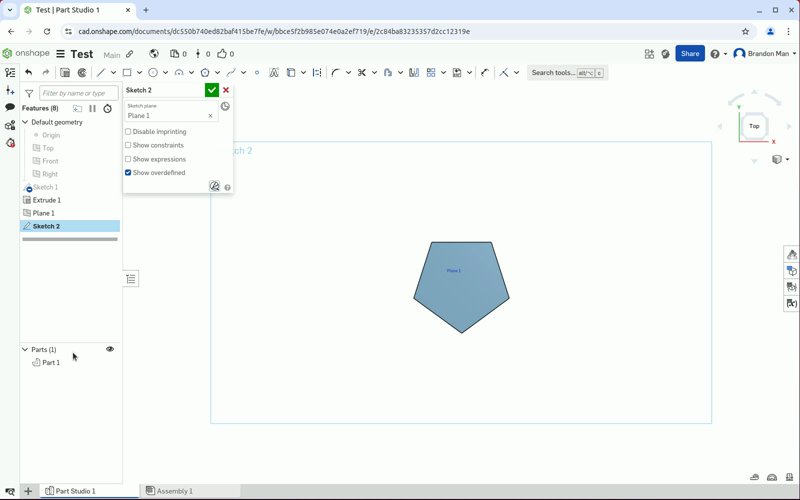
key(y)
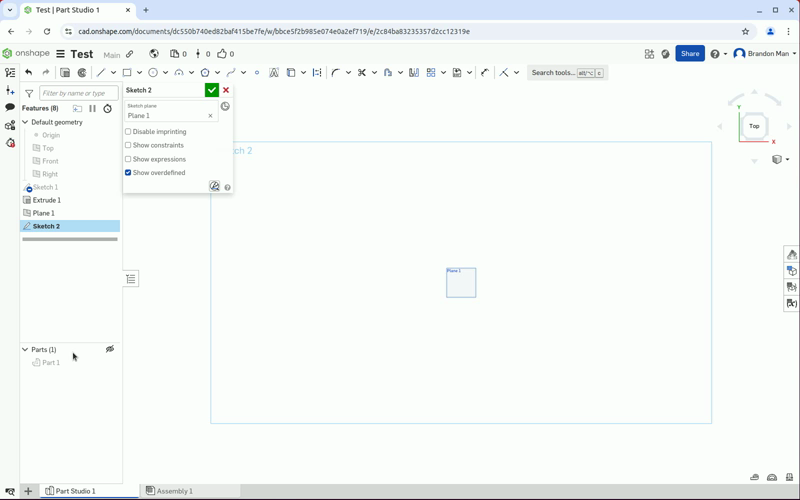
key(l)
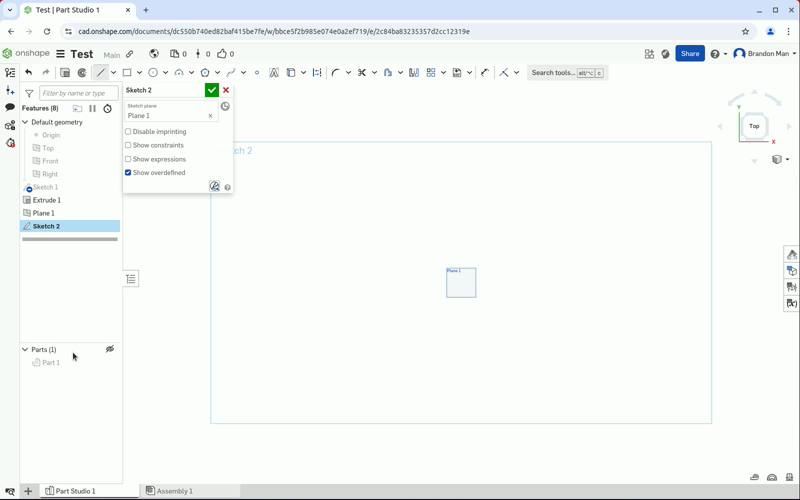
key_down(shift)
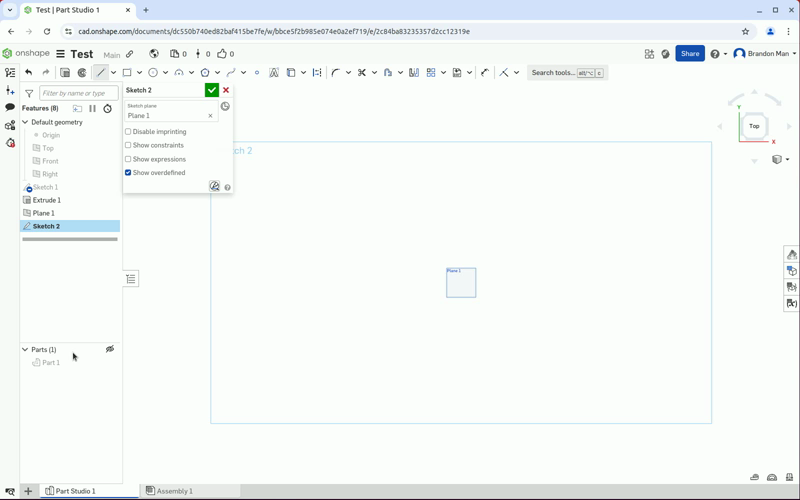
mouse_move(451, 286)
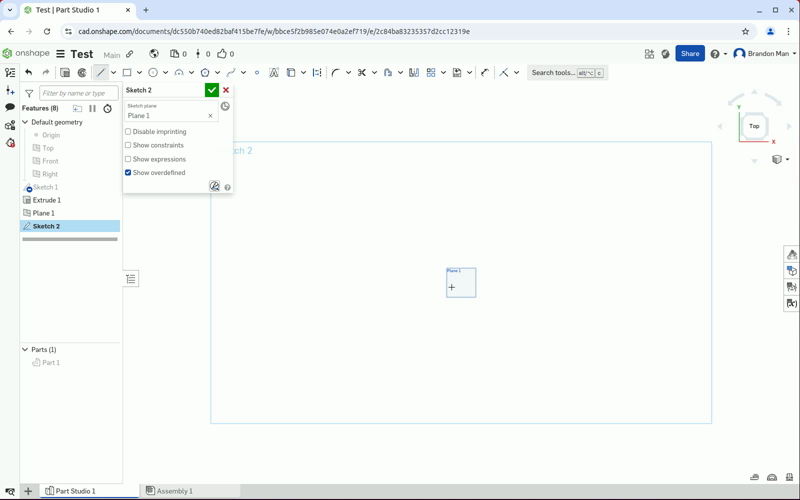
click(451, 286)
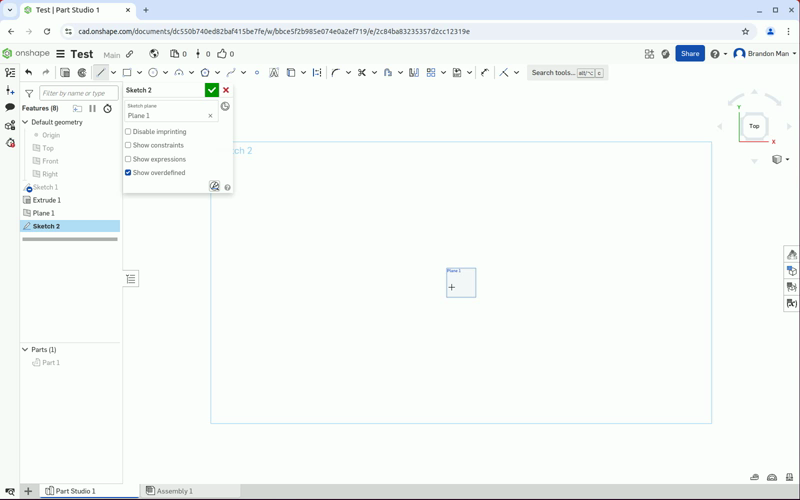
key_up(shift)
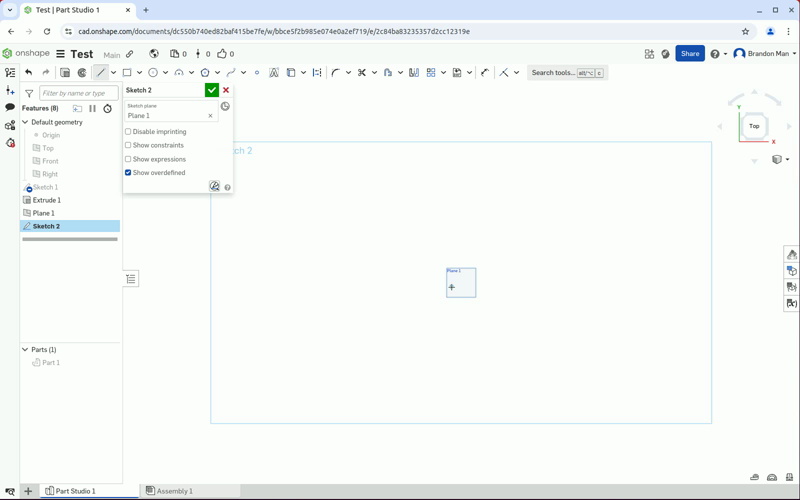
key_down(shift)
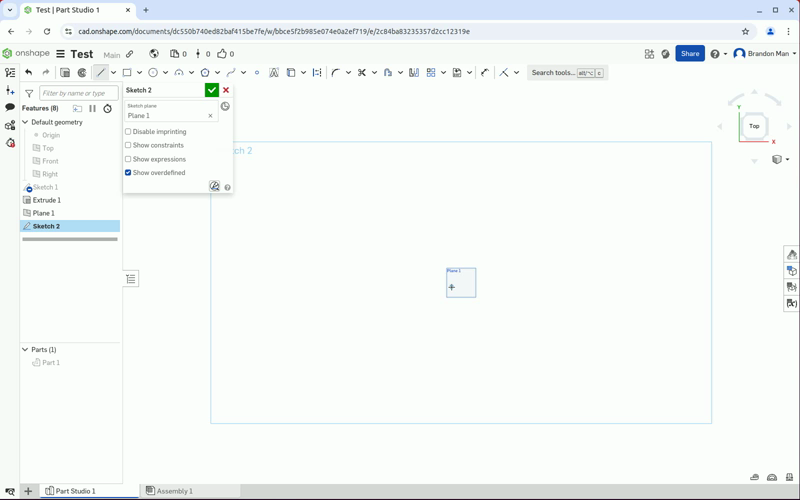
mouse_move(481, 286)
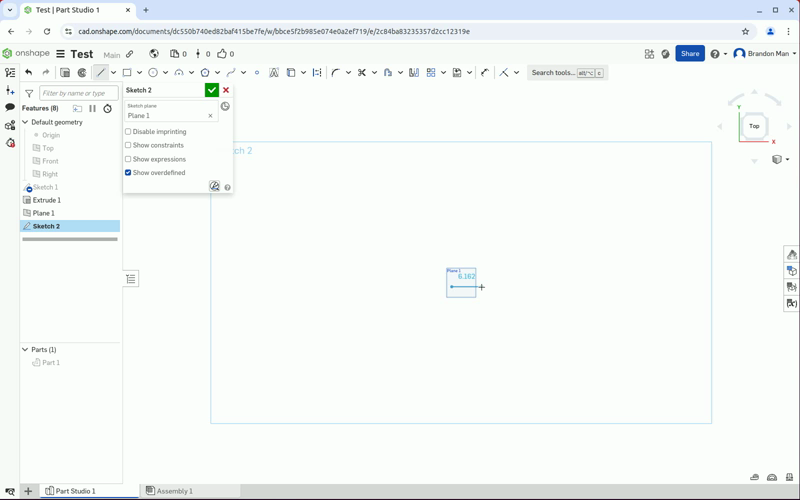
mouse_move(461, 293)
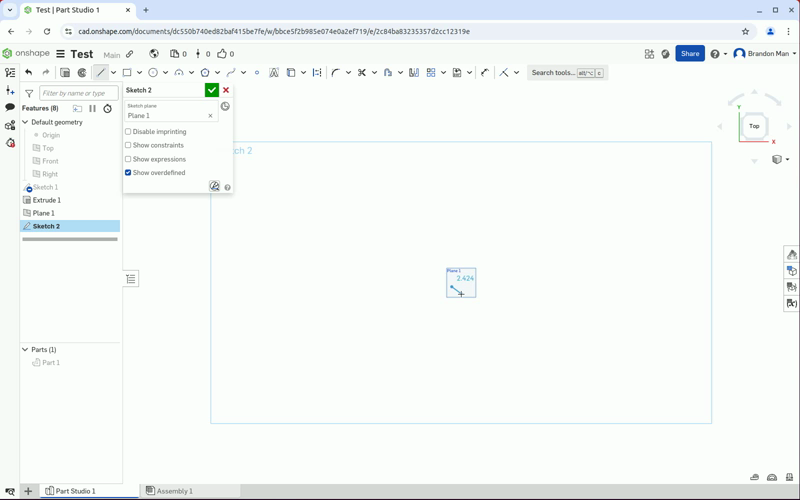
click(461, 293)
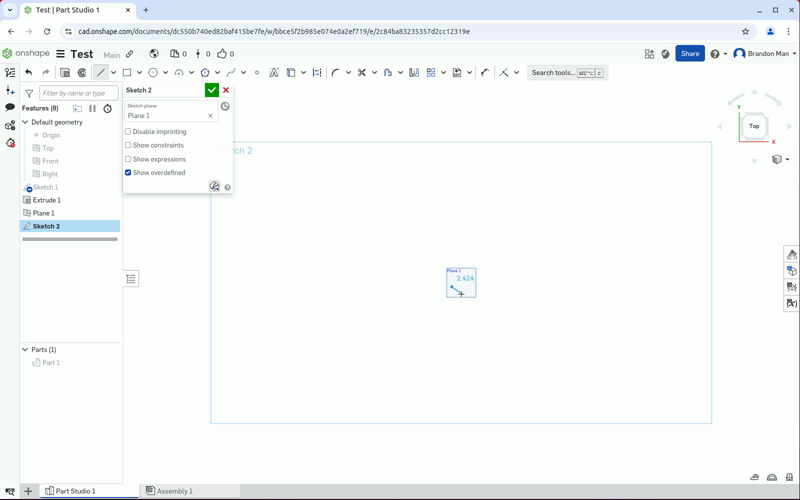
key_up(shift)
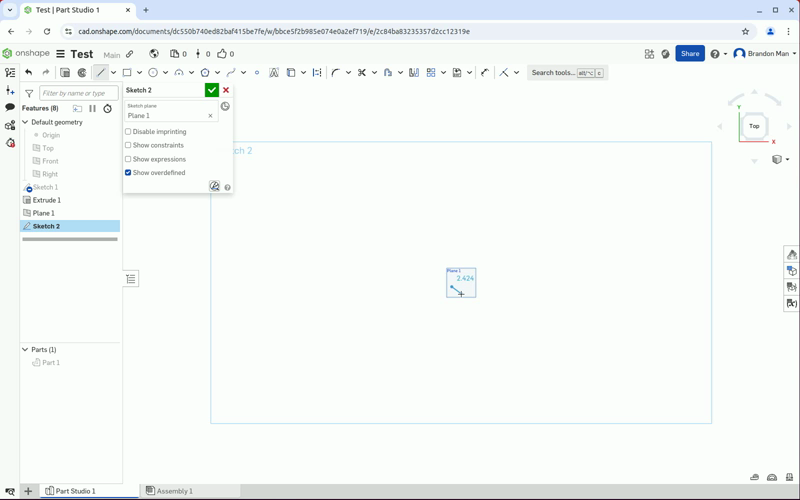
key_down(shift)
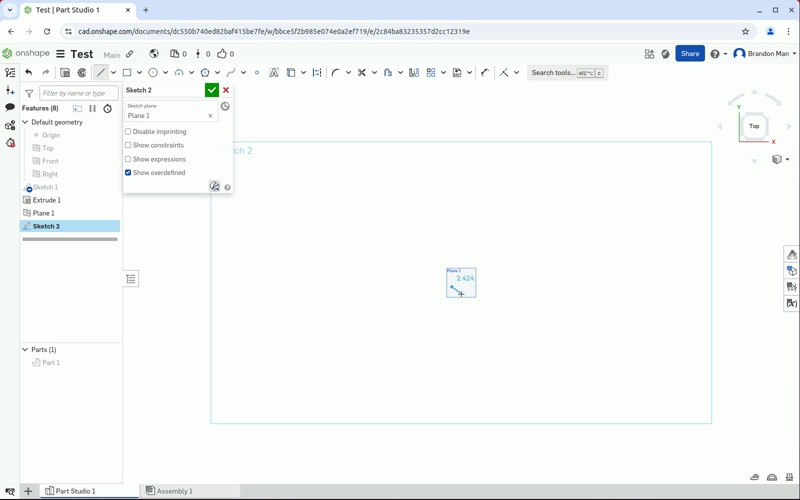
mouse_move(491, 293)
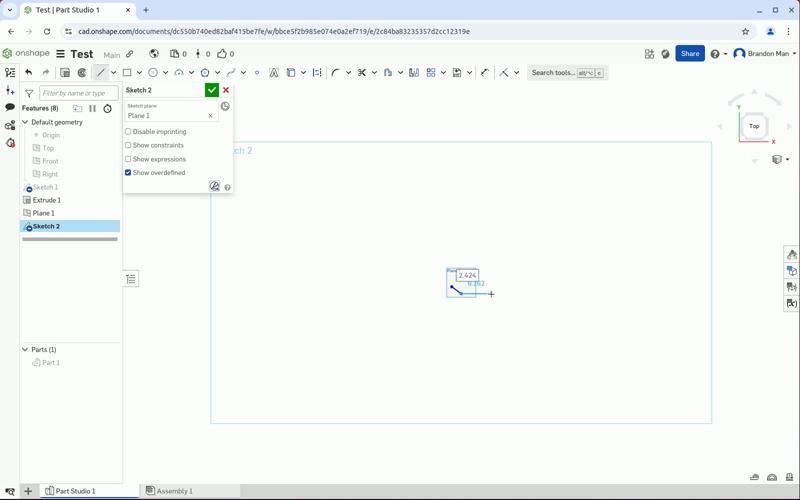
mouse_move(471, 286)
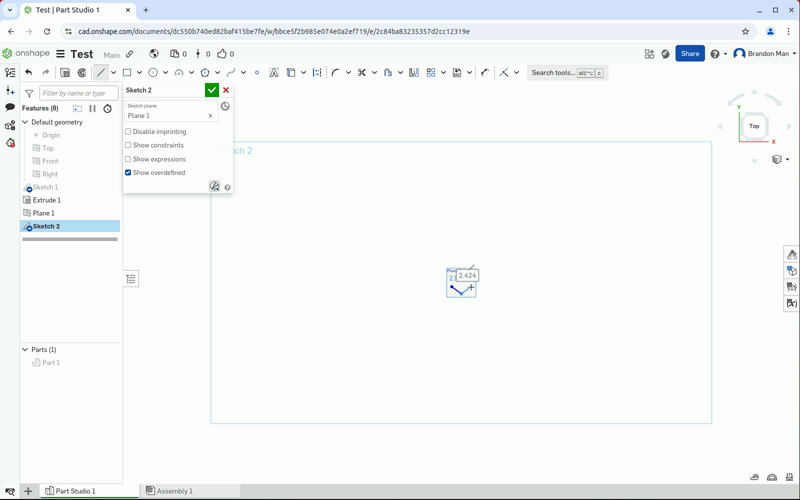
click(471, 286)
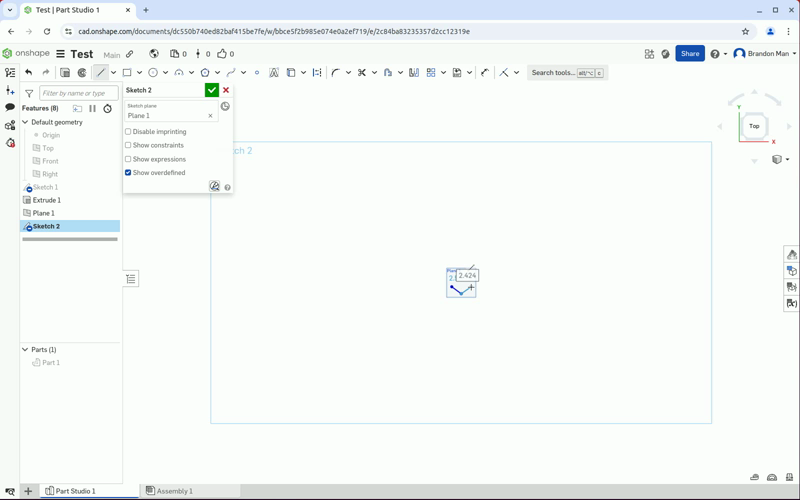
key_up(shift)
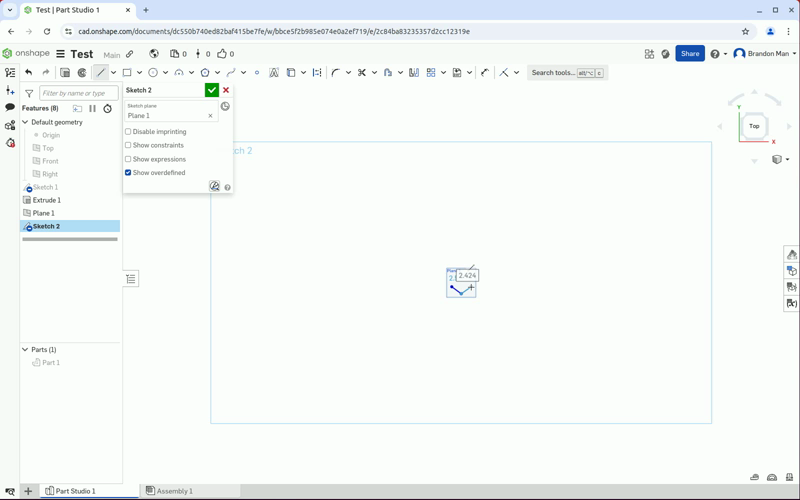
key_down(shift)
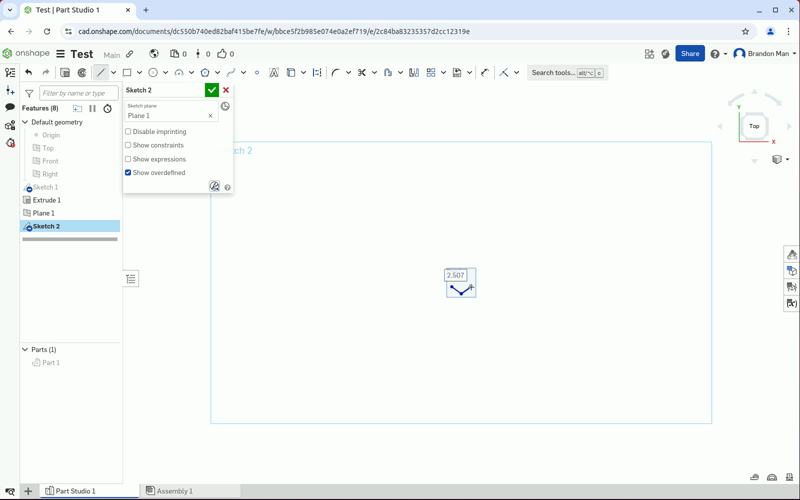
mouse_move(501, 286)
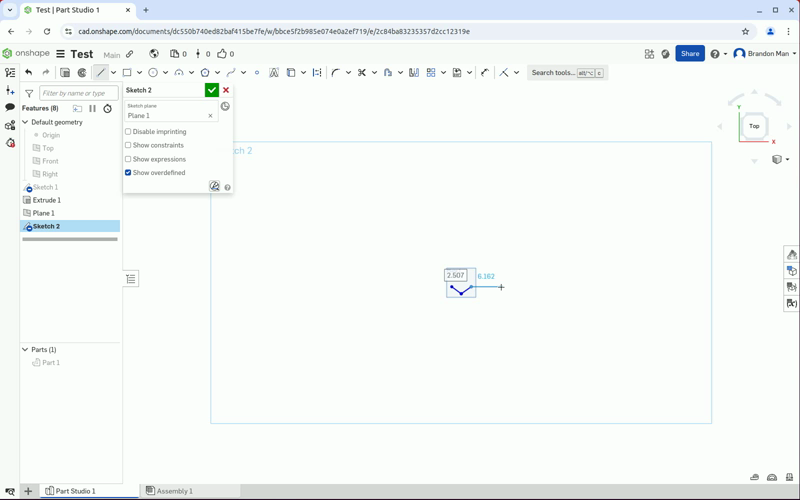
mouse_move(467, 274)
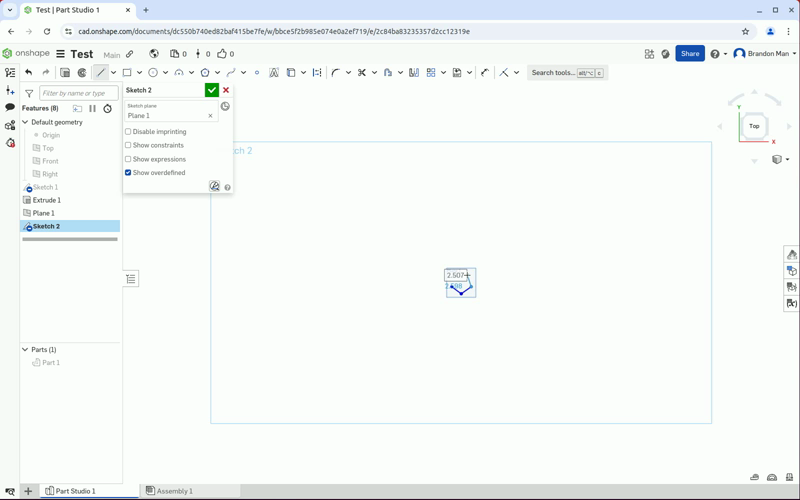
click(467, 274)
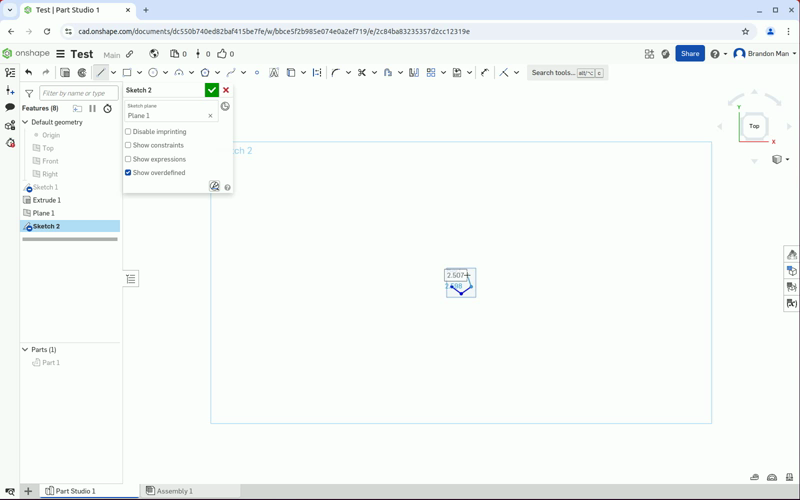
key_up(shift)
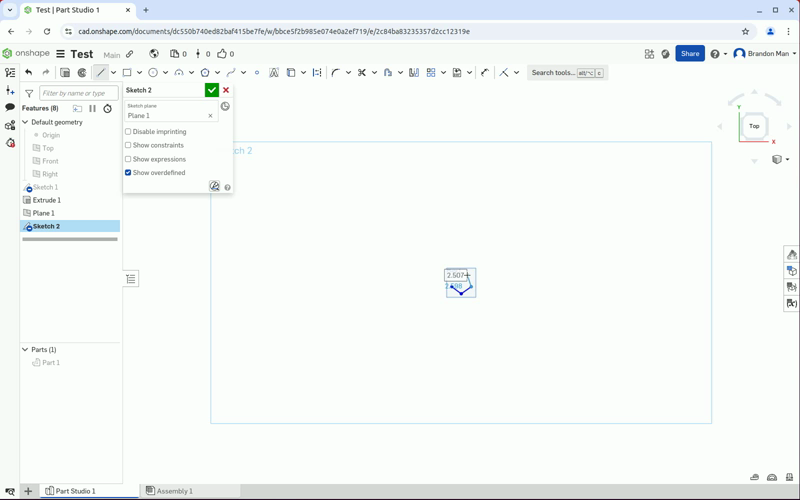
key_down(shift)
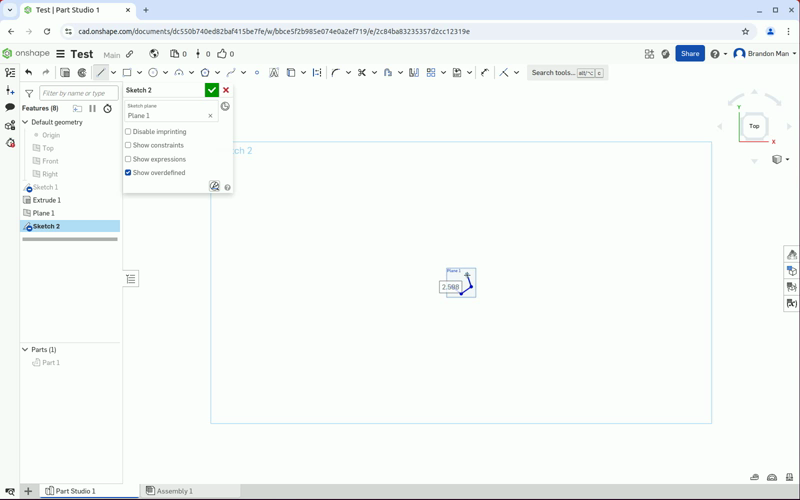
mouse_move(497, 274)
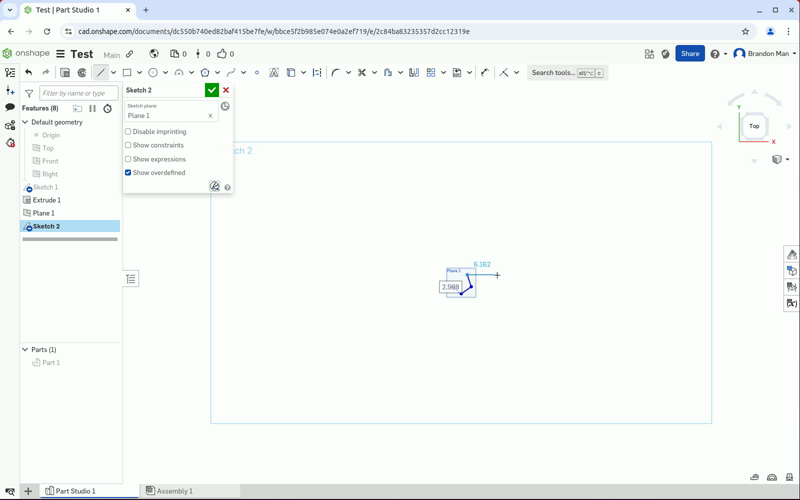
mouse_move(455, 274)
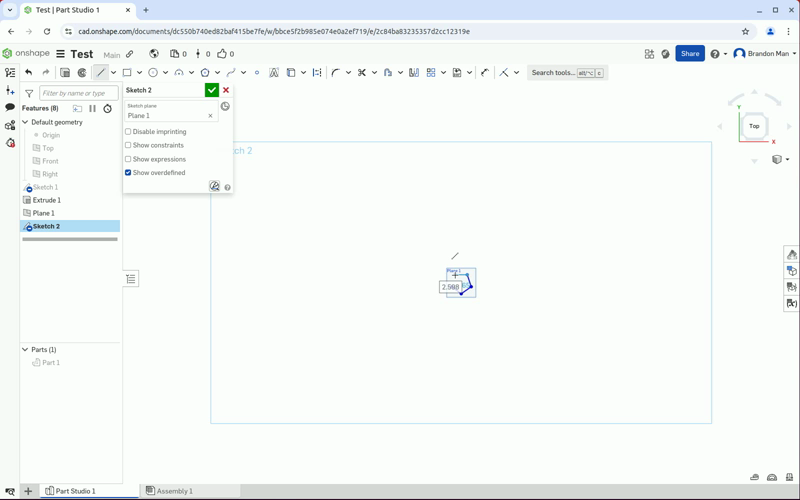
click(455, 274)
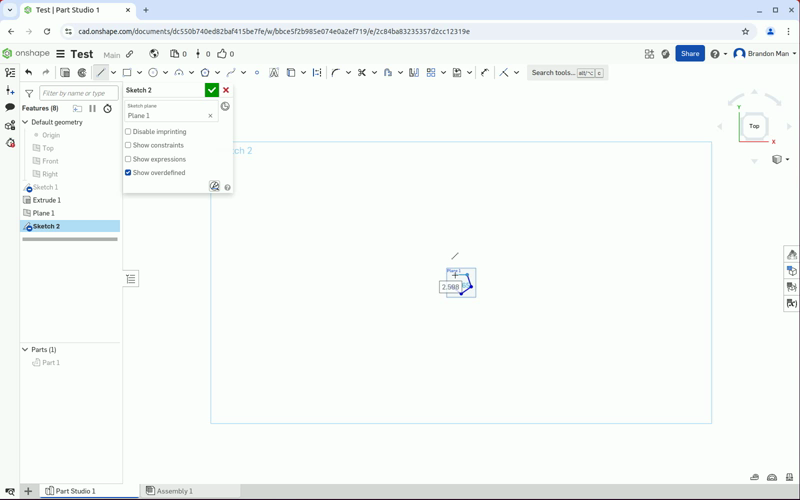
key_up(shift)
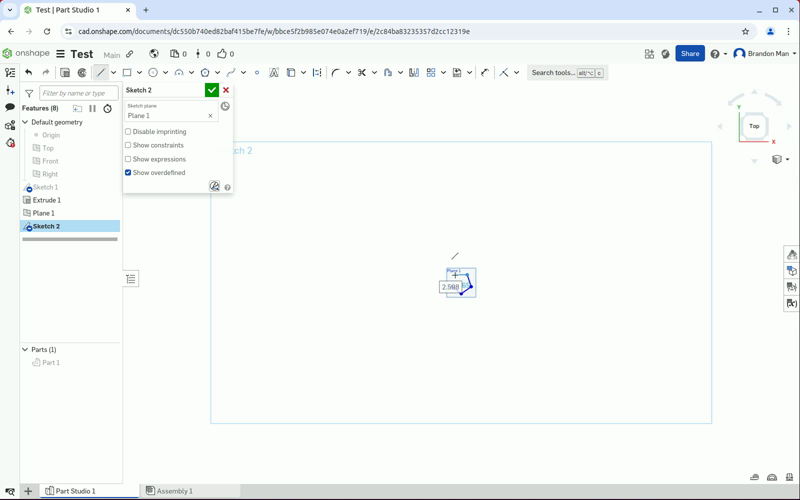
mouse_move(485, 274)
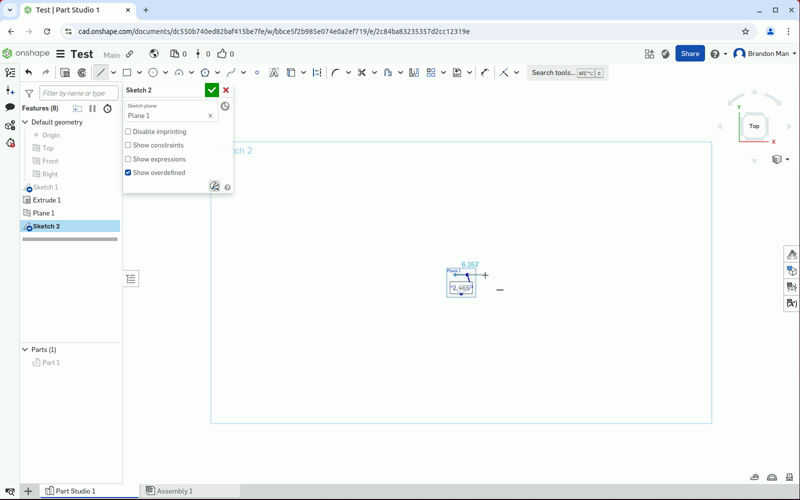
key_down(shift)
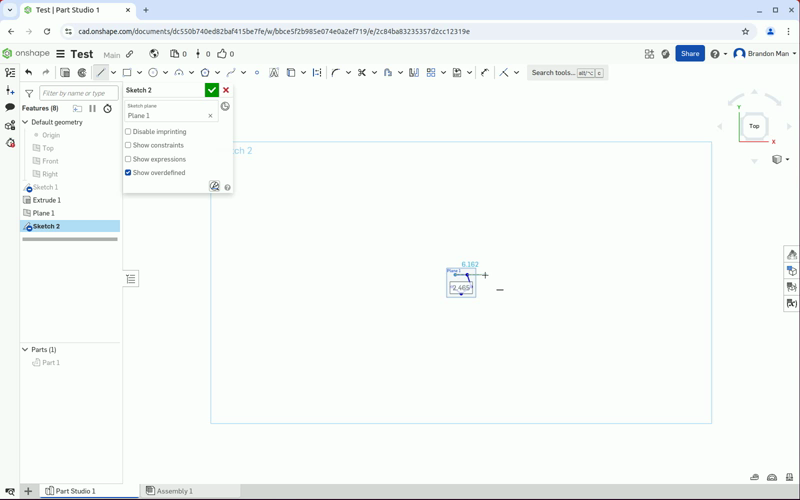
mouse_move(451, 286)
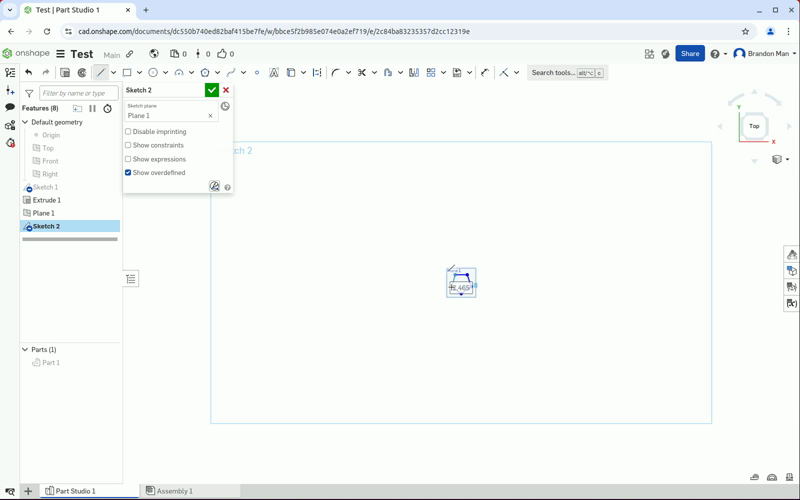
key_up(shift)
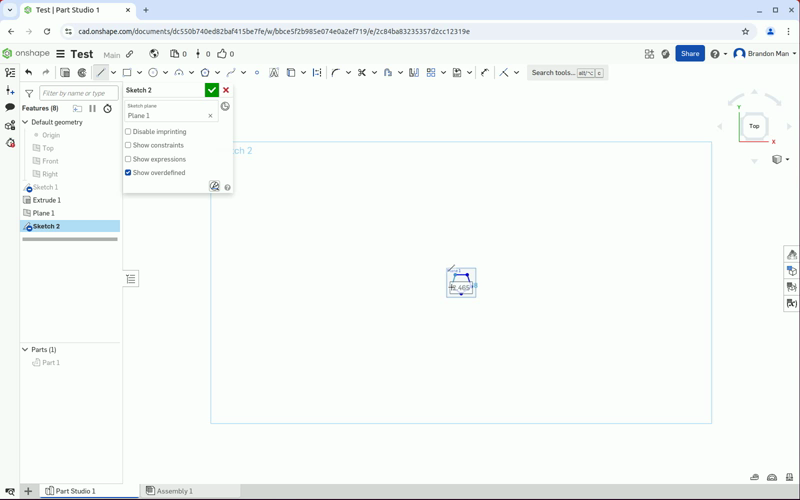
click(451, 286)
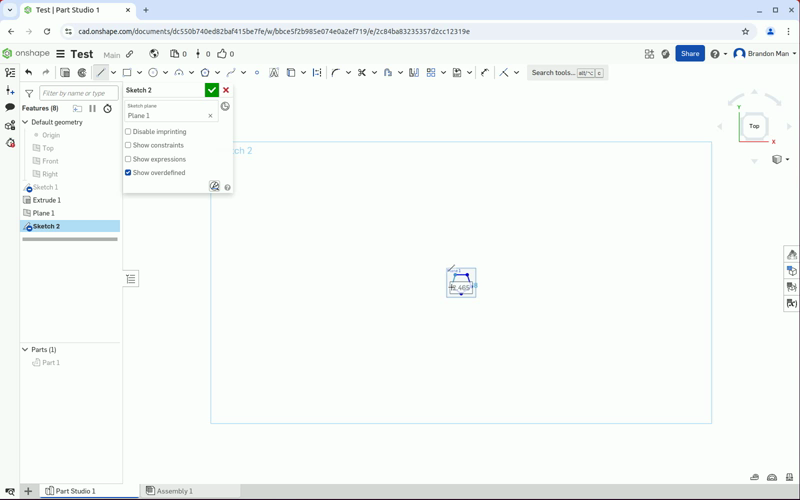
key(esc)
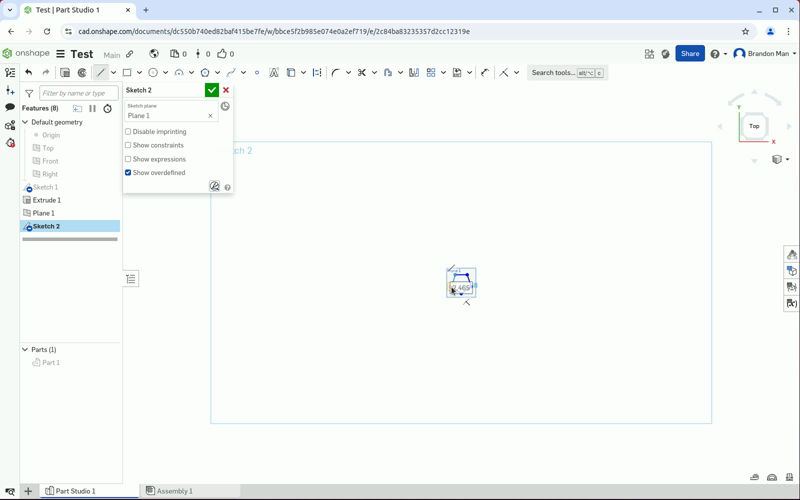
mouse_move(456, 290)
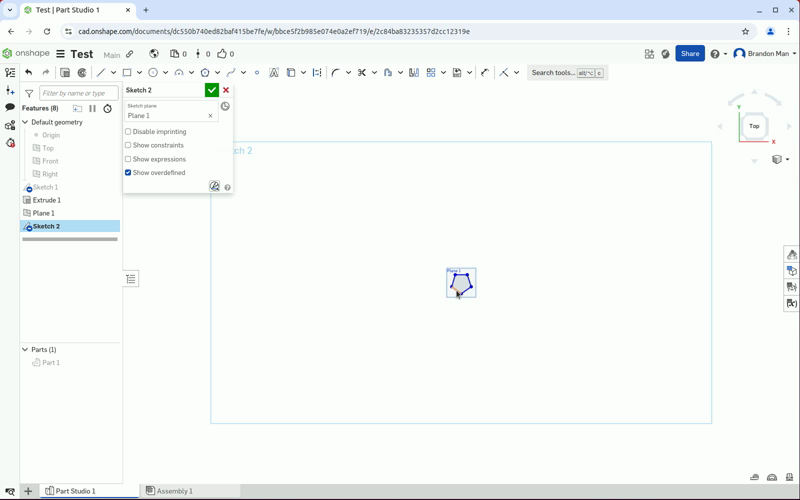
scroll(6)
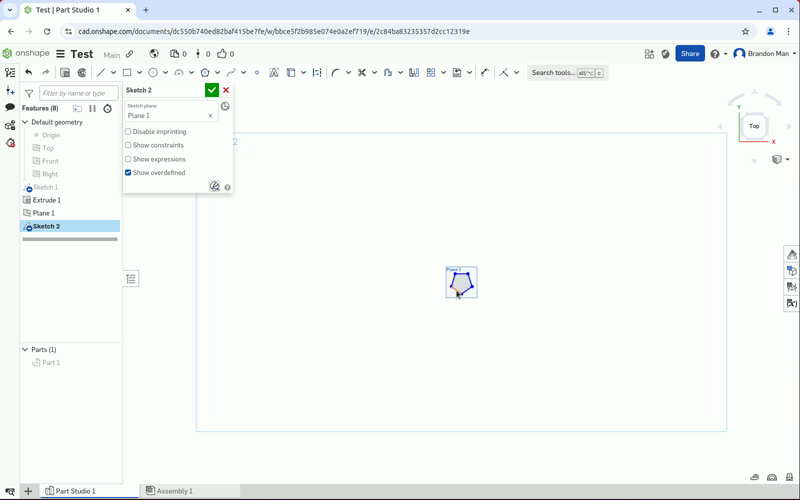
scroll(6)
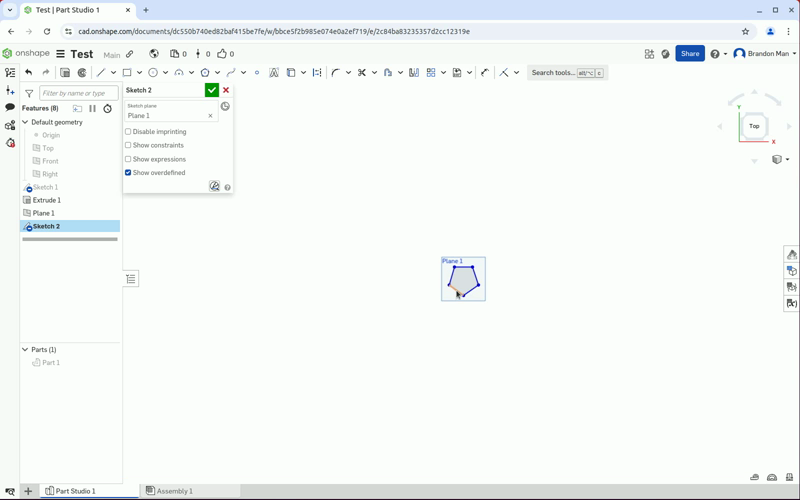
scroll(6)
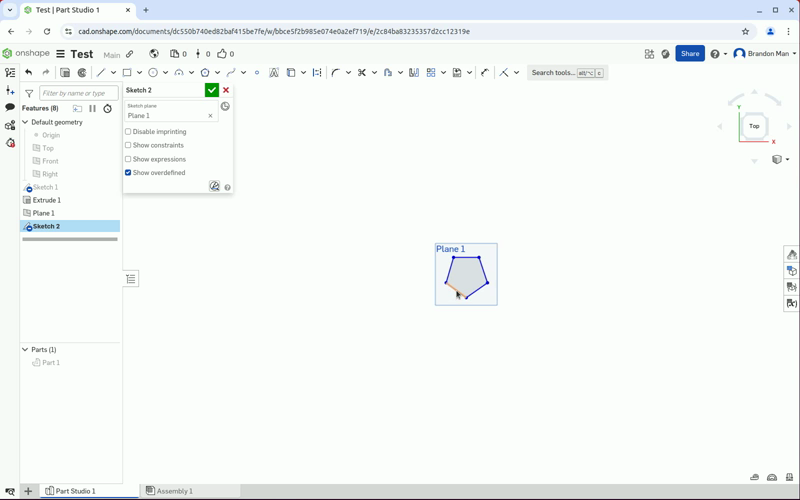
scroll(6)
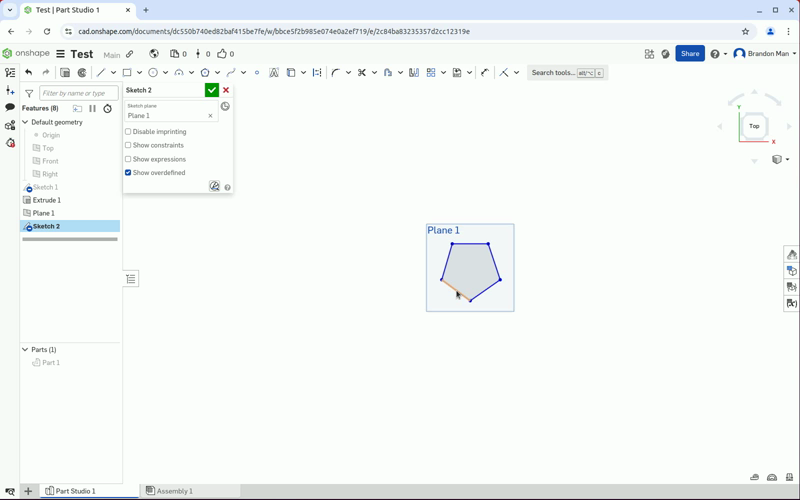
scroll(6)
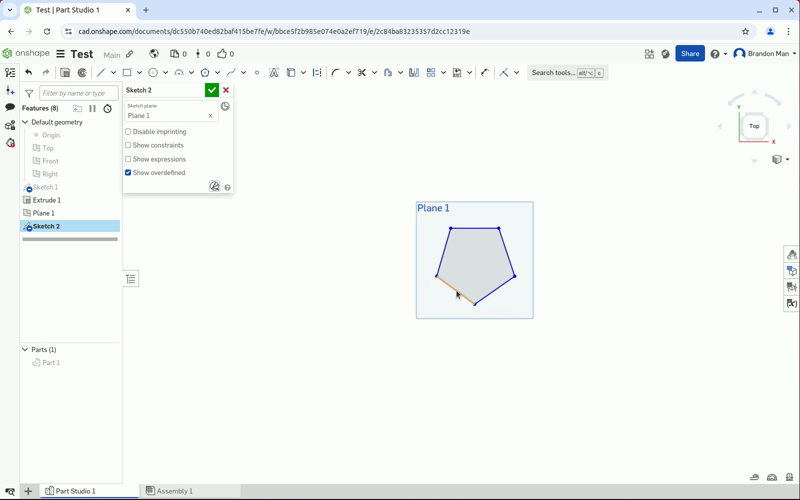
scroll(6)
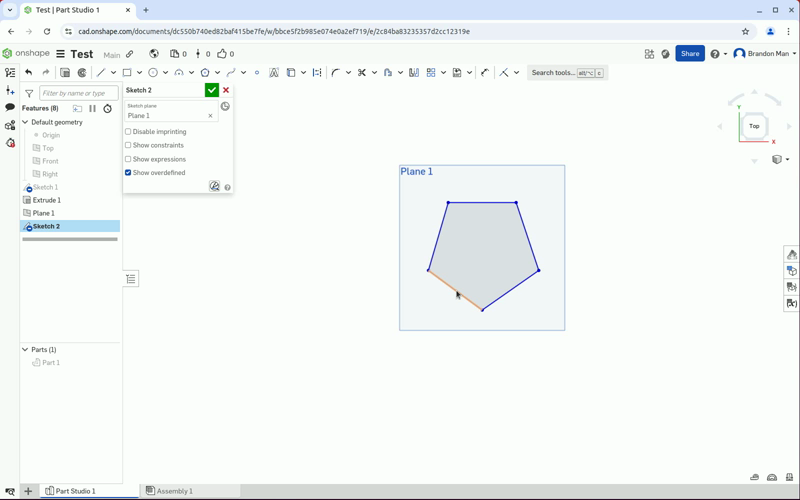
scroll(6)
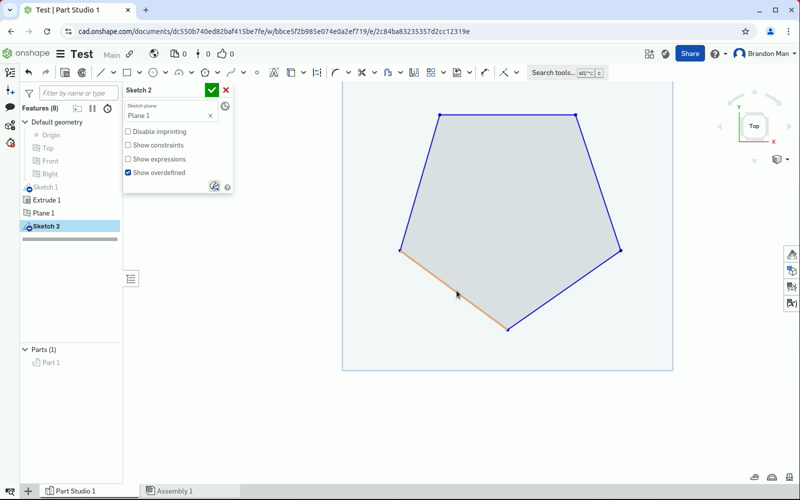
click(456, 290)
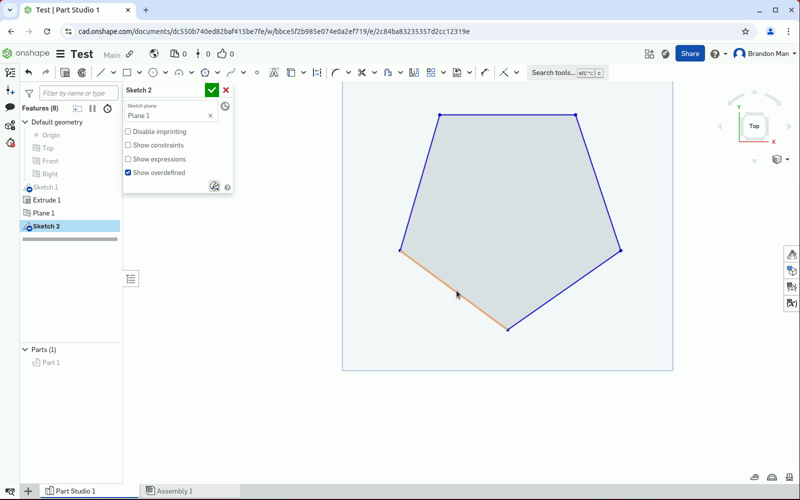
scroll(-6)
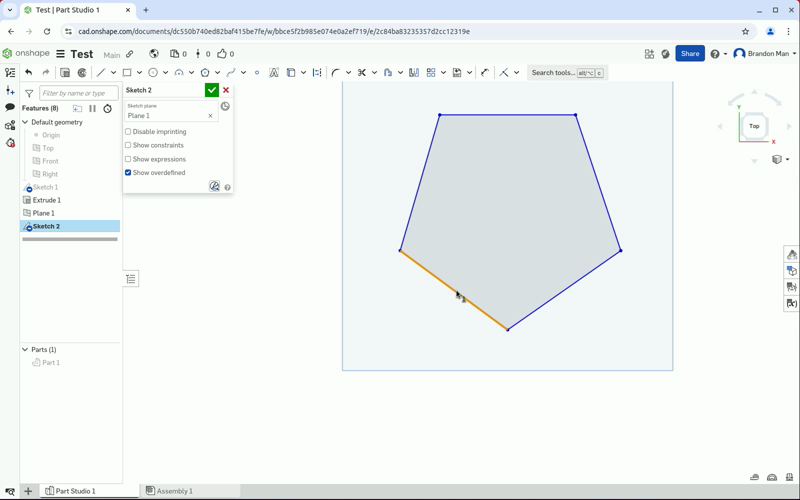
scroll(-6)
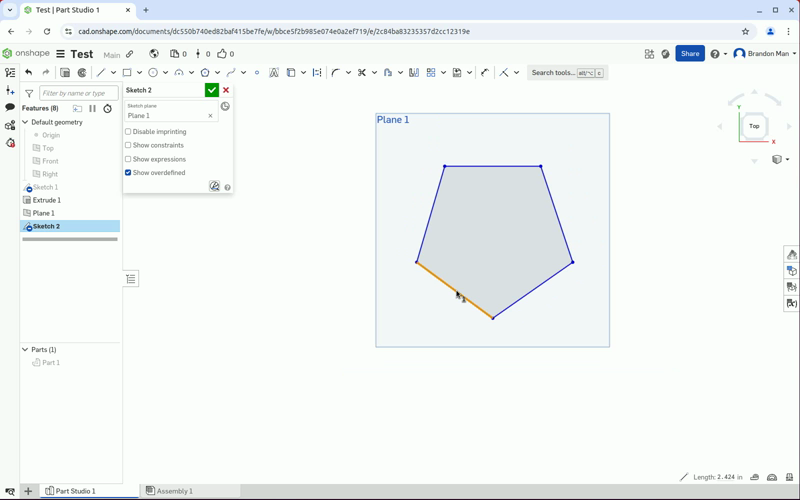
scroll(-6)
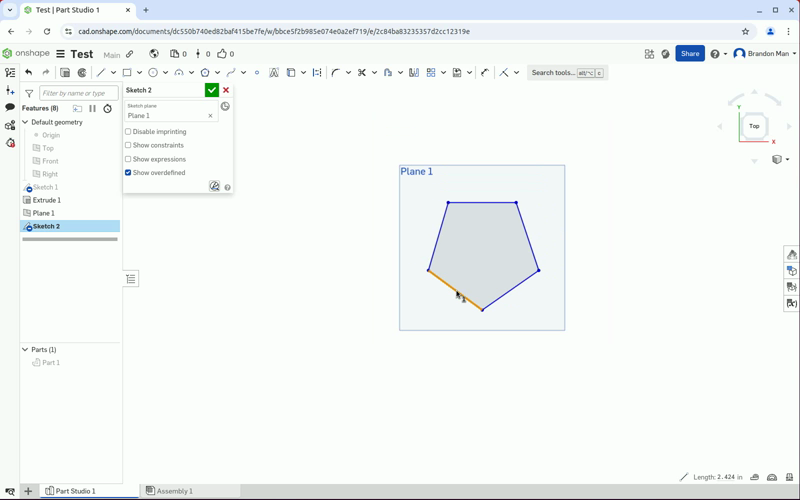
scroll(-6)
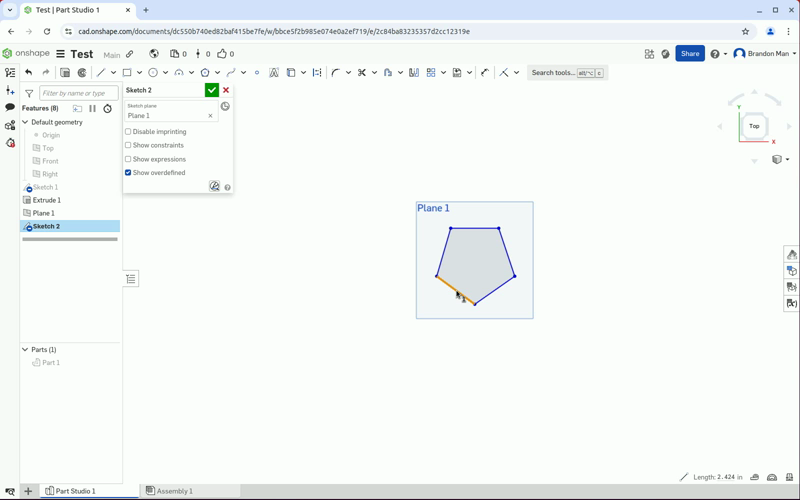
scroll(-6)
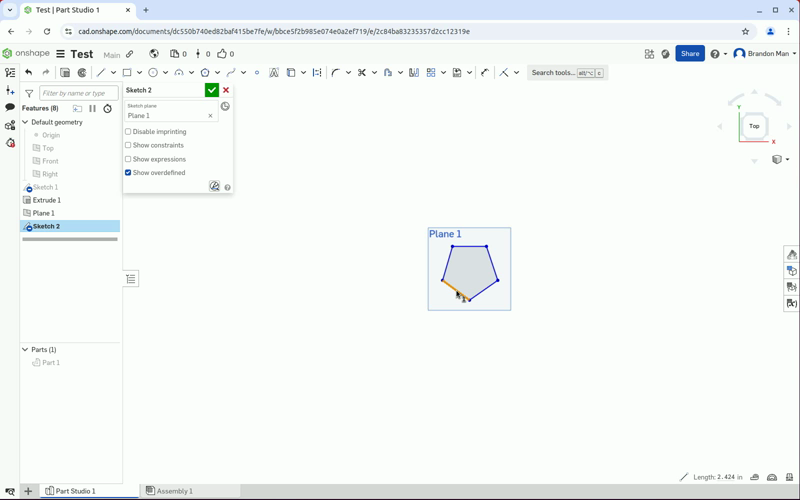
scroll(-6)
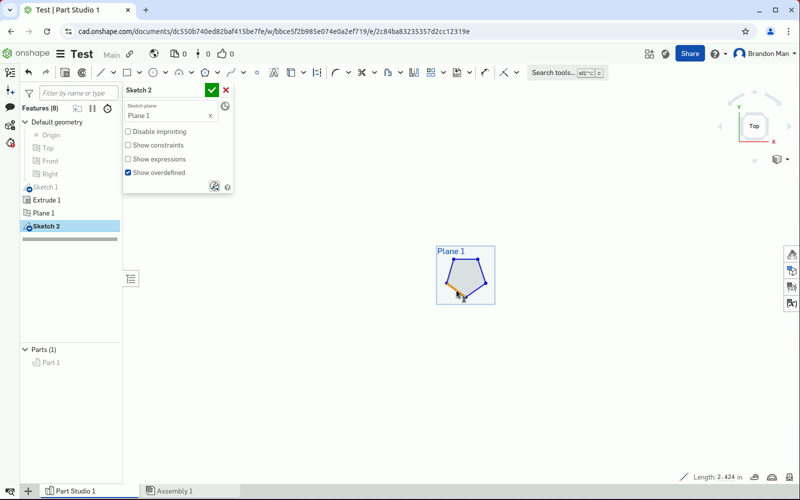
scroll(-6)
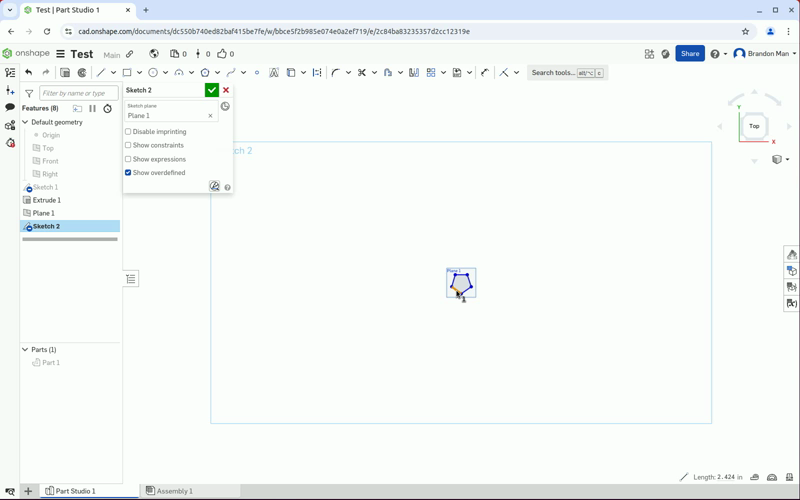
mouse_move(73, 352)
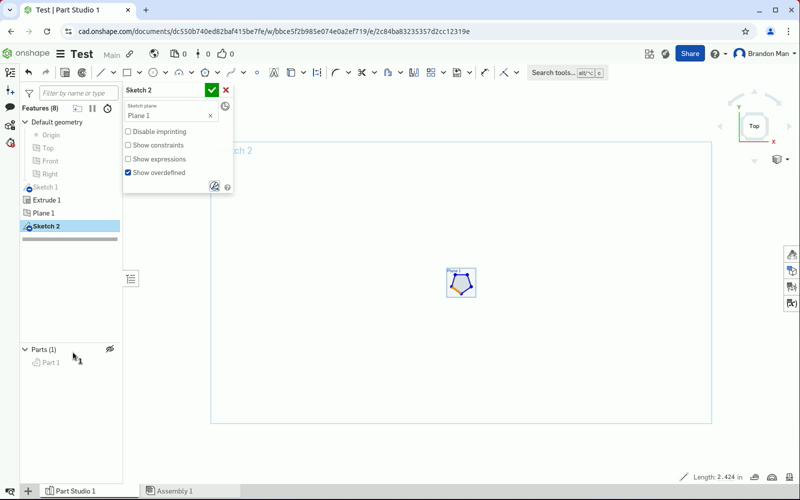
key(shift+y)
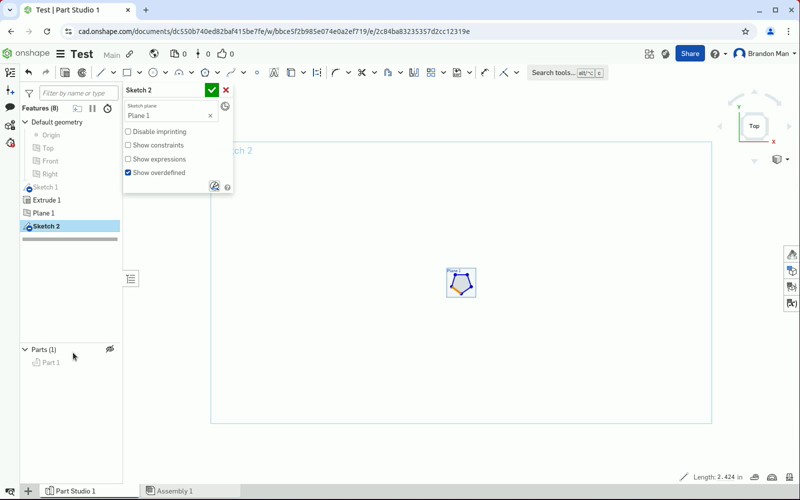
key(shift+e)
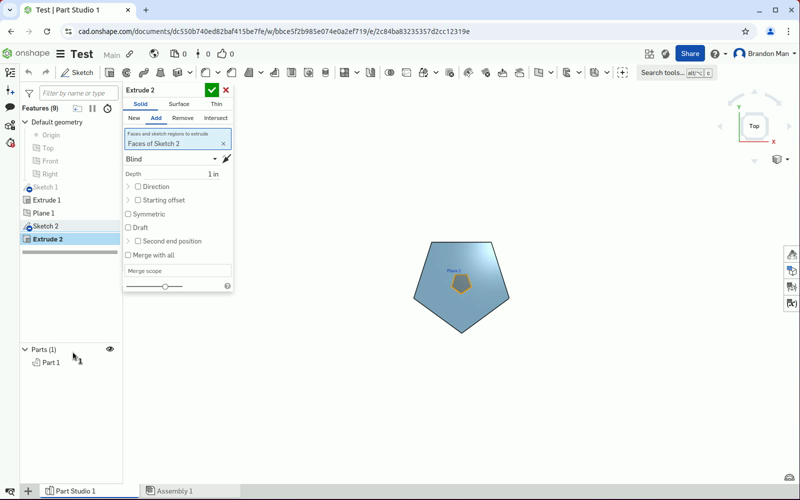
mouse_move(143, 106)
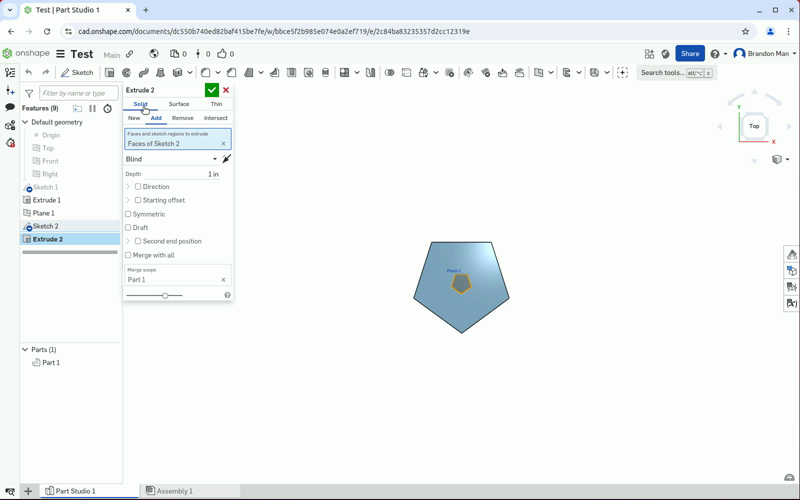
click(143, 106)
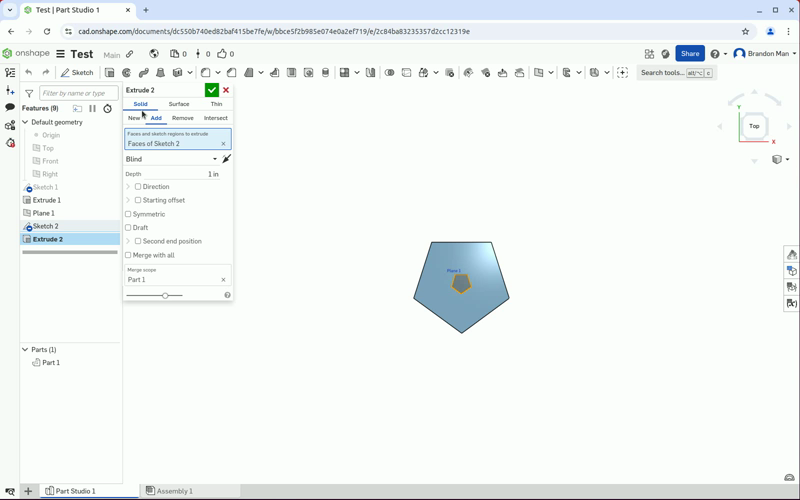
mouse_move(137, 120)
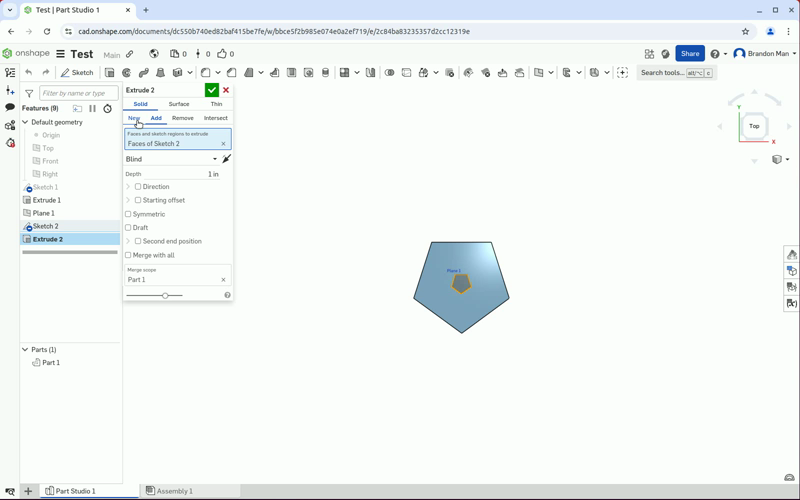
click(137, 120)
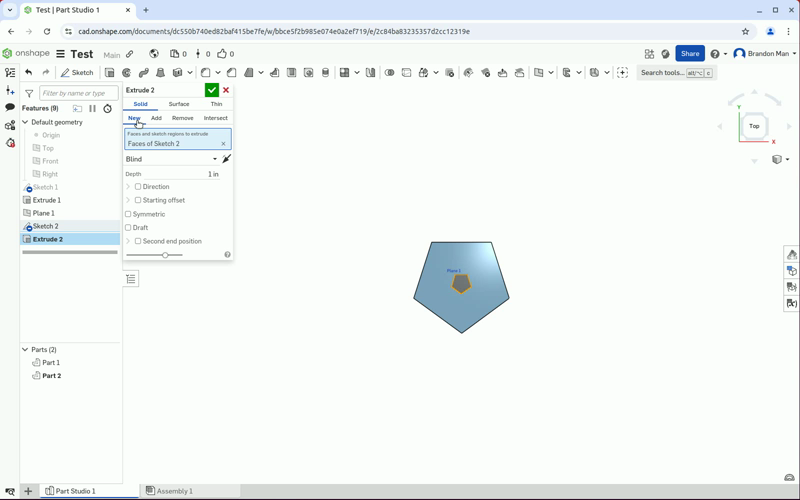
key(tab, 4)
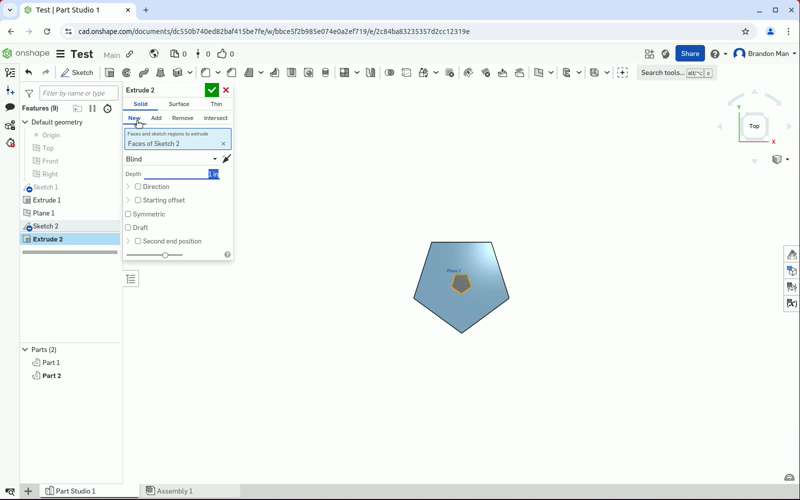
text(13.239)
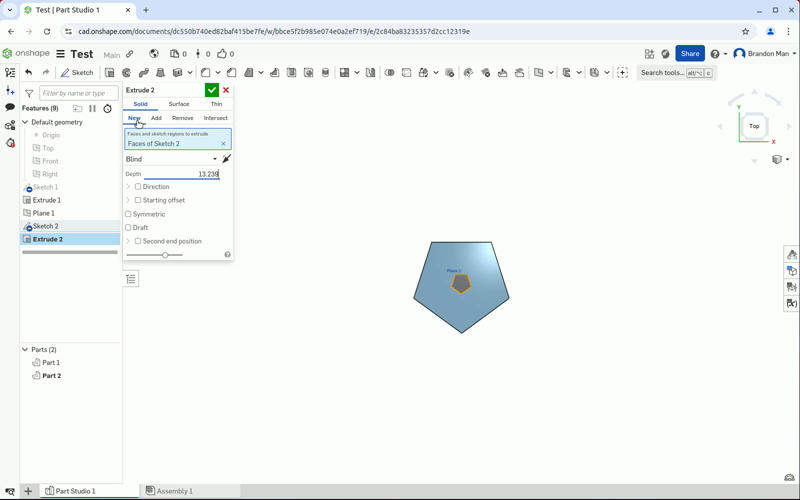
key(enter)
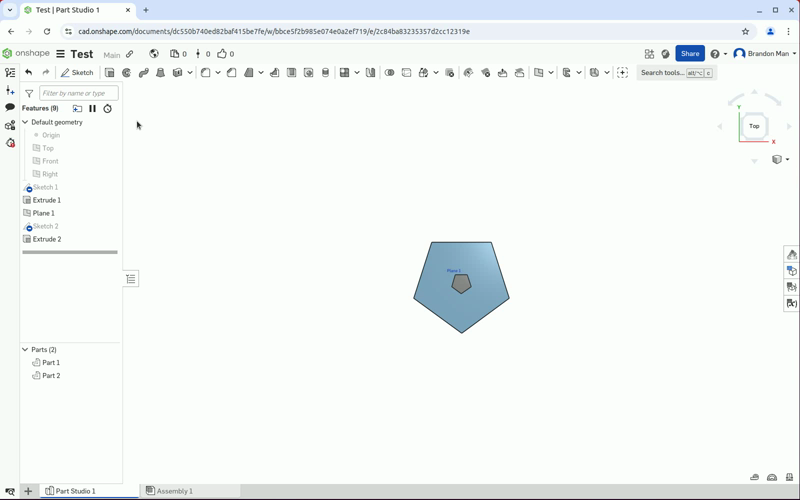
key(shift+h)
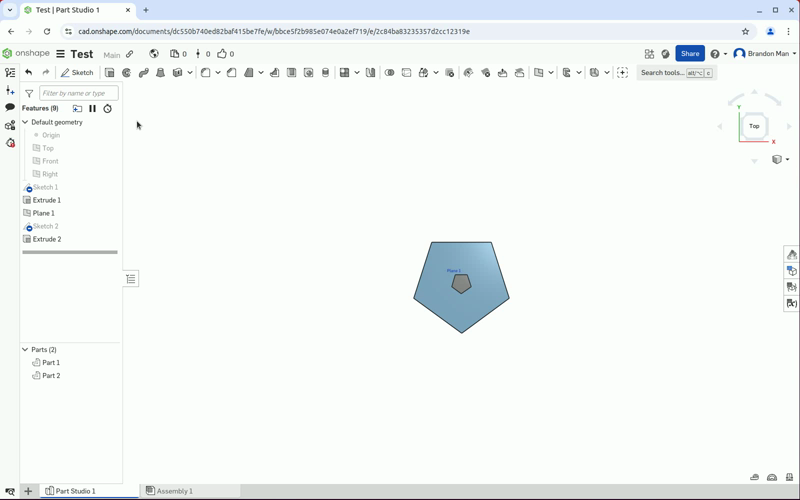
key(shift+h)
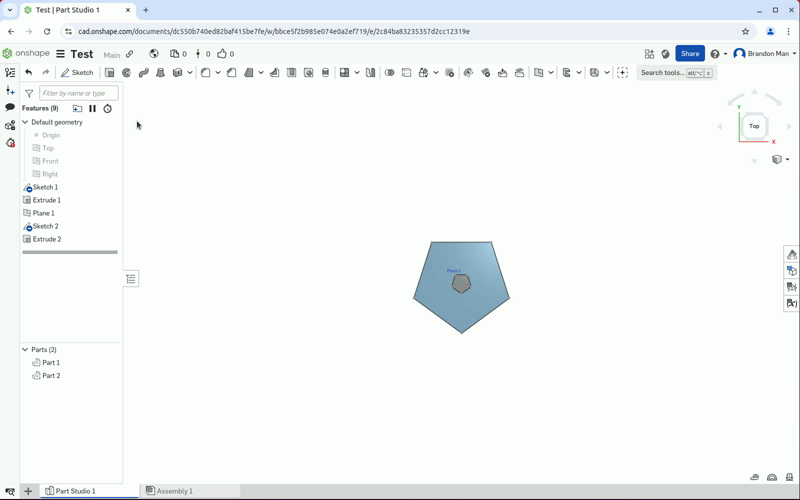
key(shift+7)
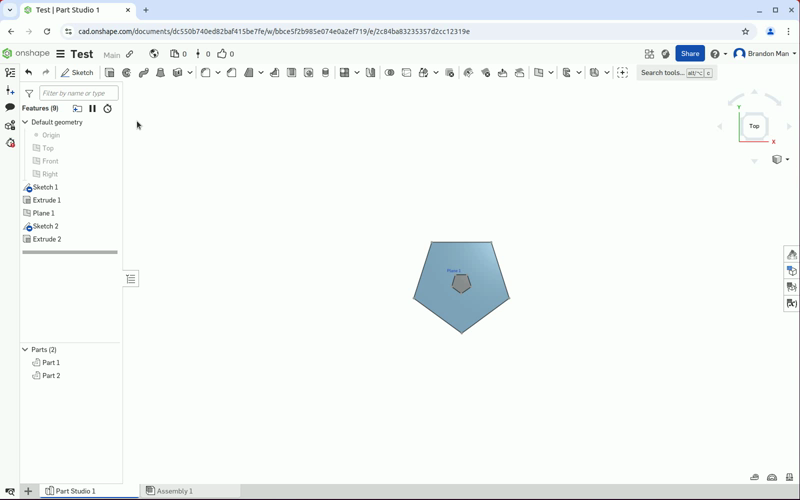
key(up, 3)
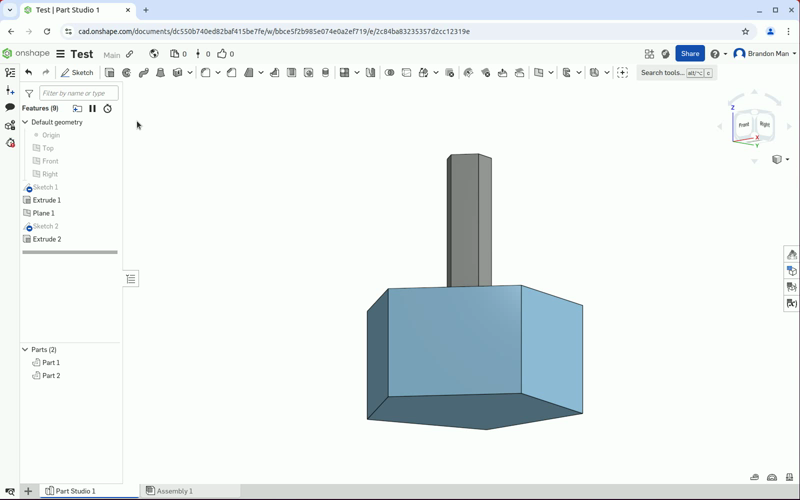
key(left, 3)
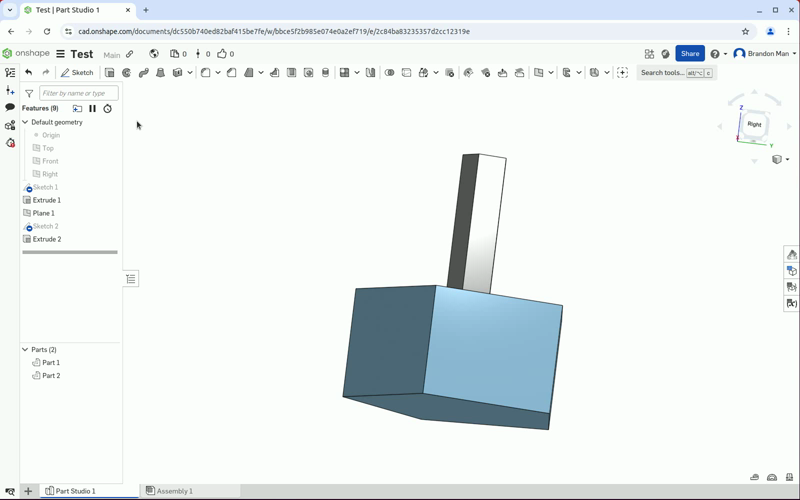
key(right, 3)
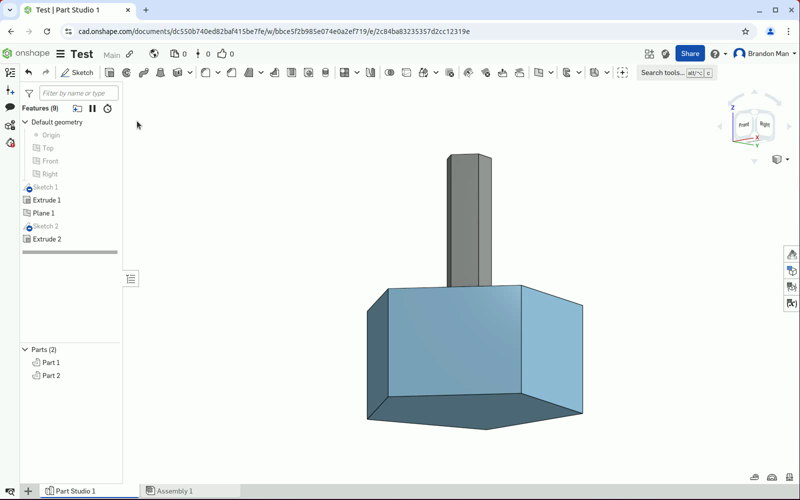
key(down, 3)
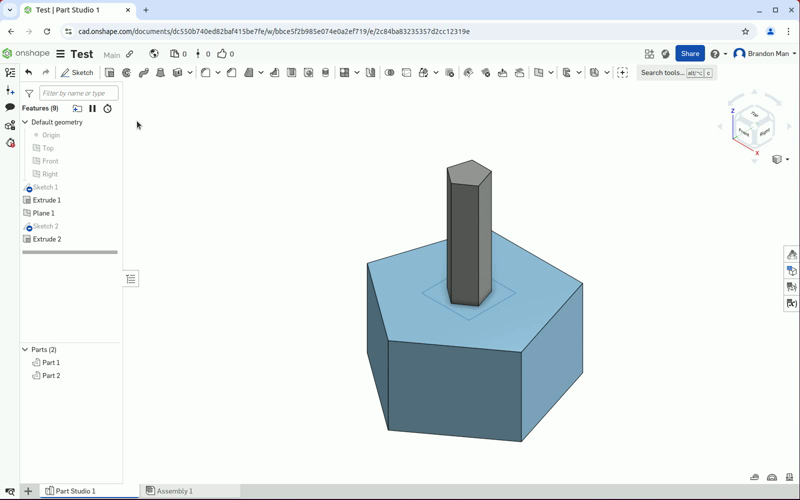
mouse_move(73, 189)
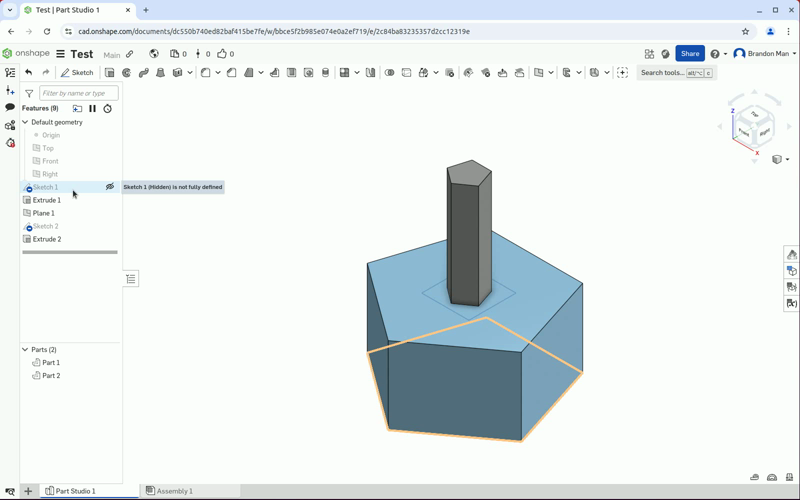
click(73, 189)